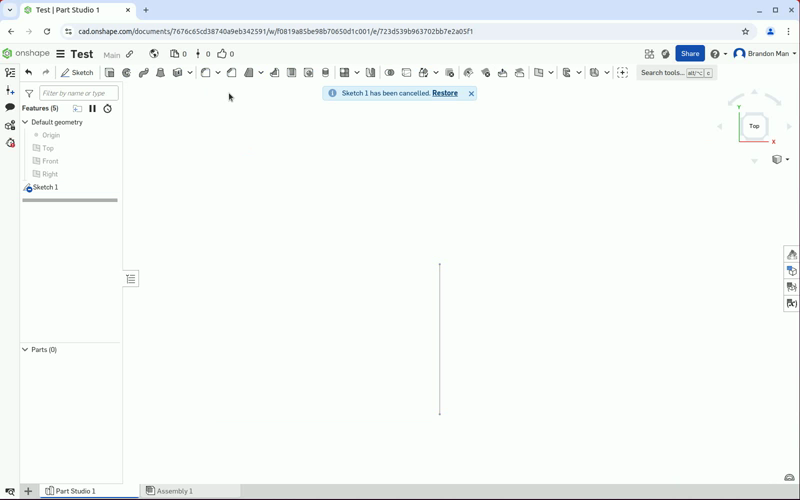
key(shift+h)
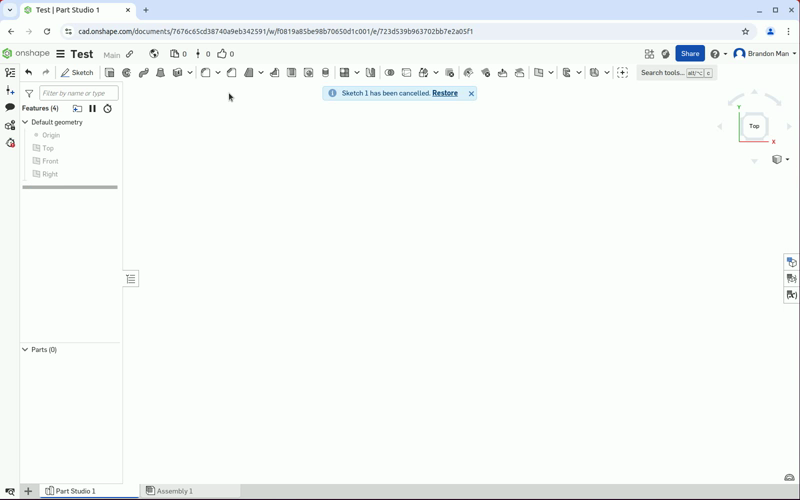
mouse_move(73, 352)
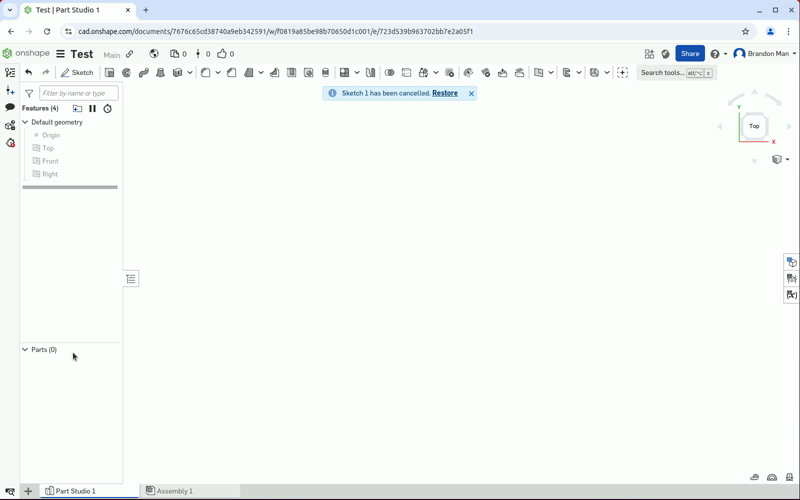
key(y)
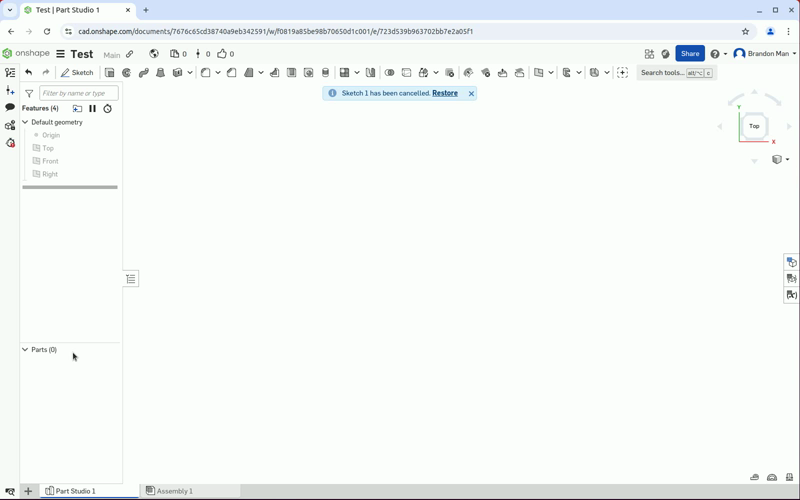
key(shift+p)
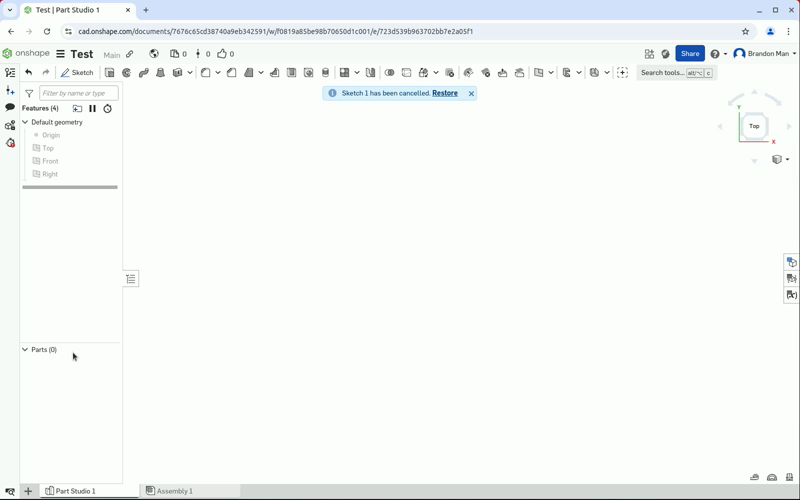
key(space)
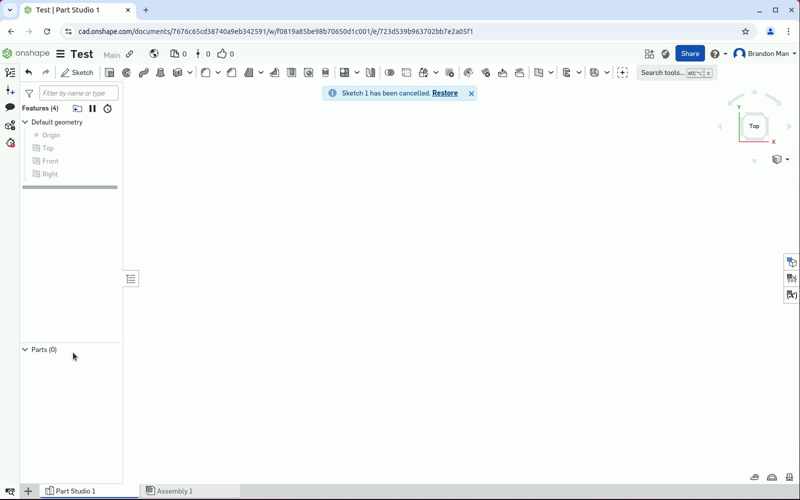
key_down(shift)
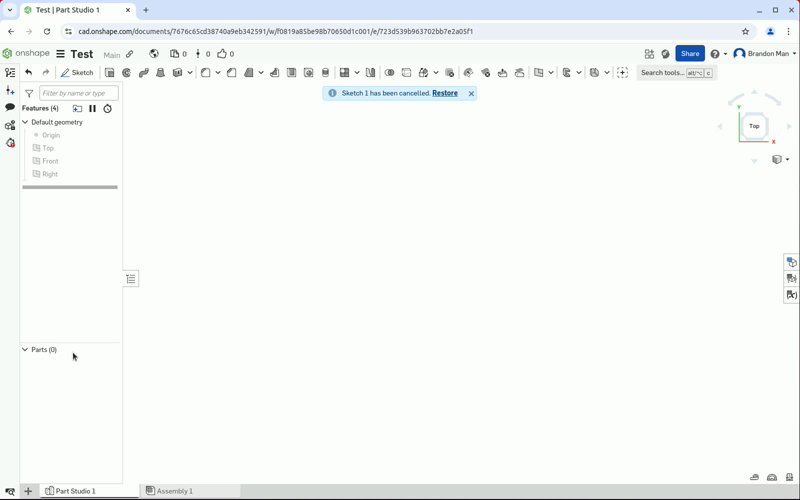
key(up)
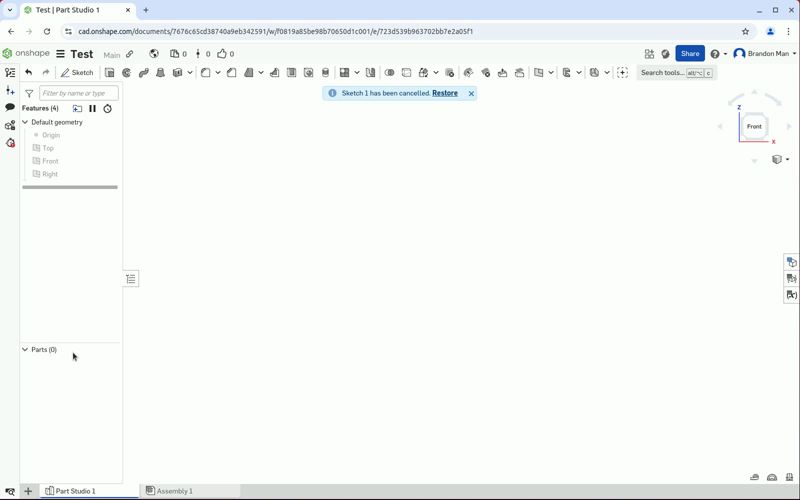
key_up(shift)
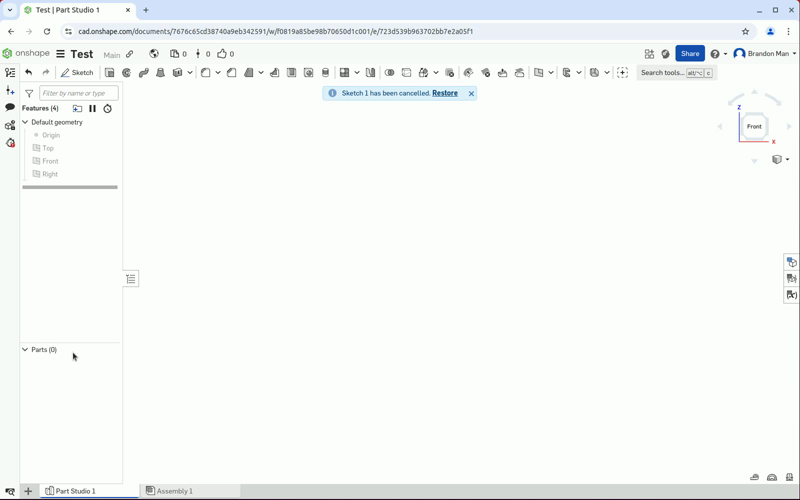
mouse_move(73, 352)
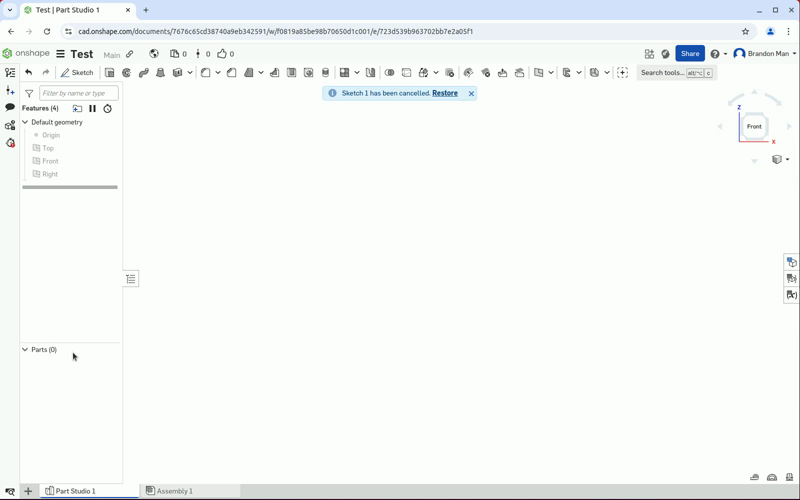
key(shift+y)
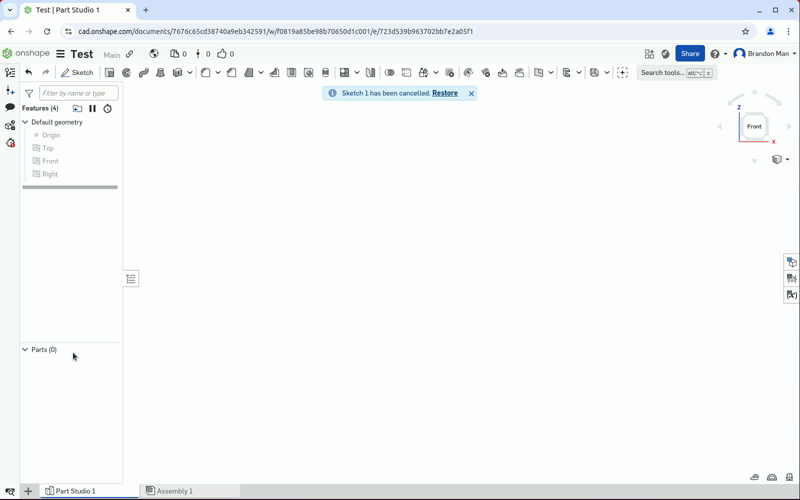
key(shift+s)
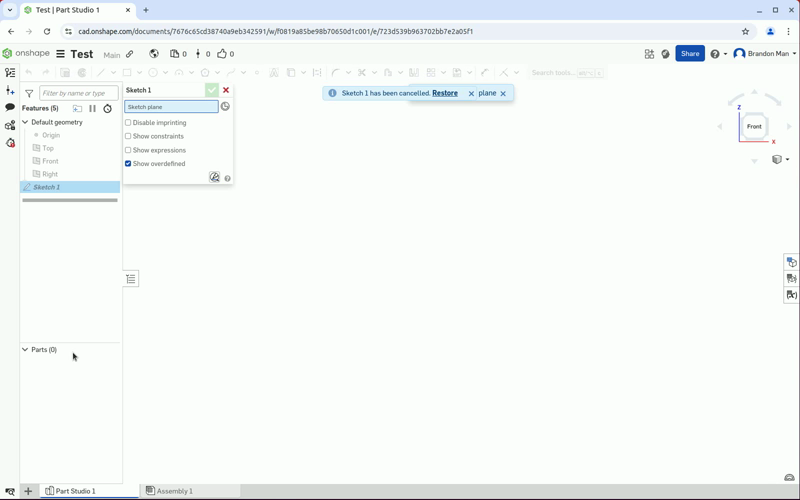
mouse_move(73, 163)
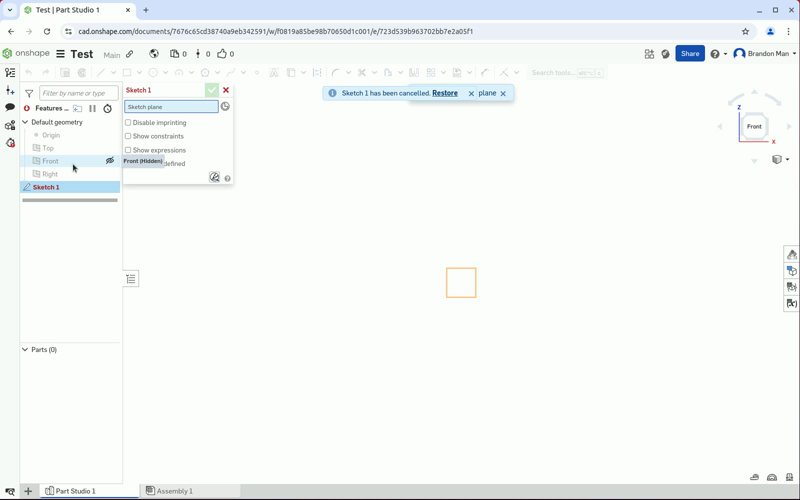
click(73, 163)
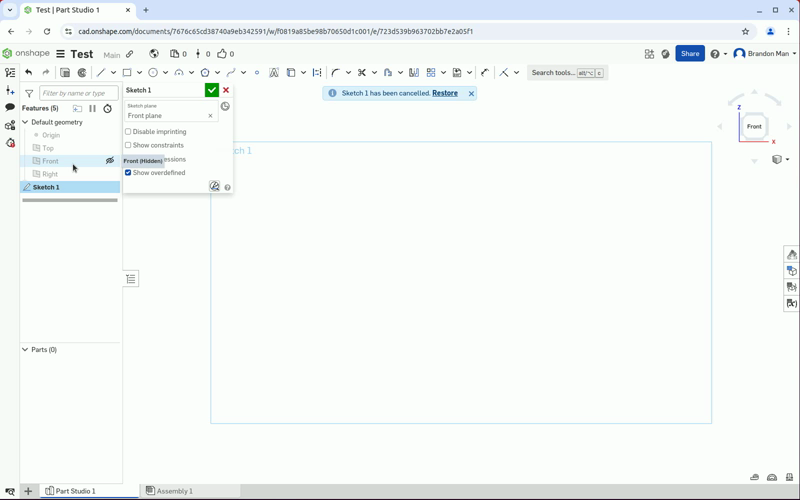
mouse_move(73, 352)
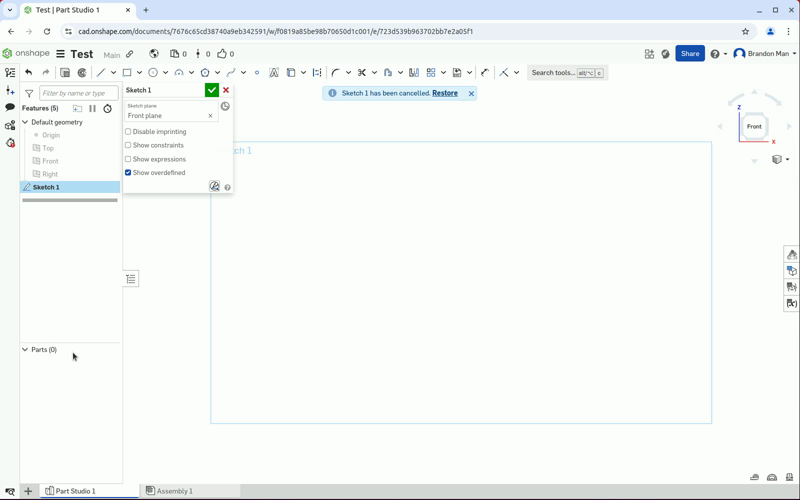
key(y)
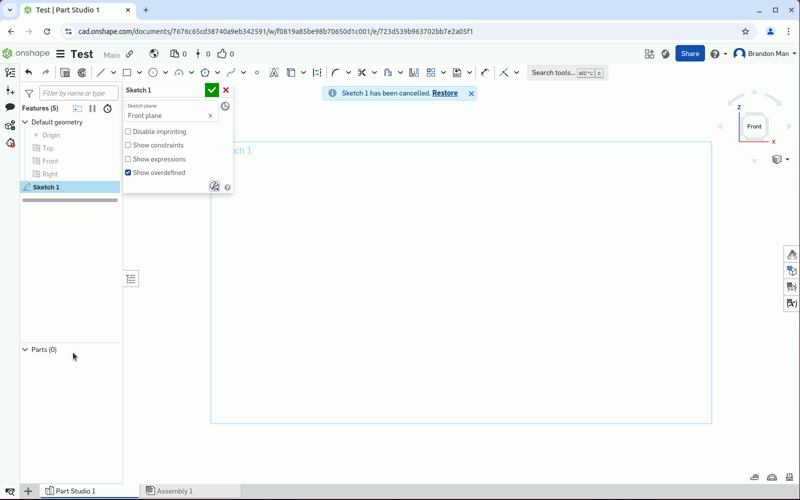
key(c)
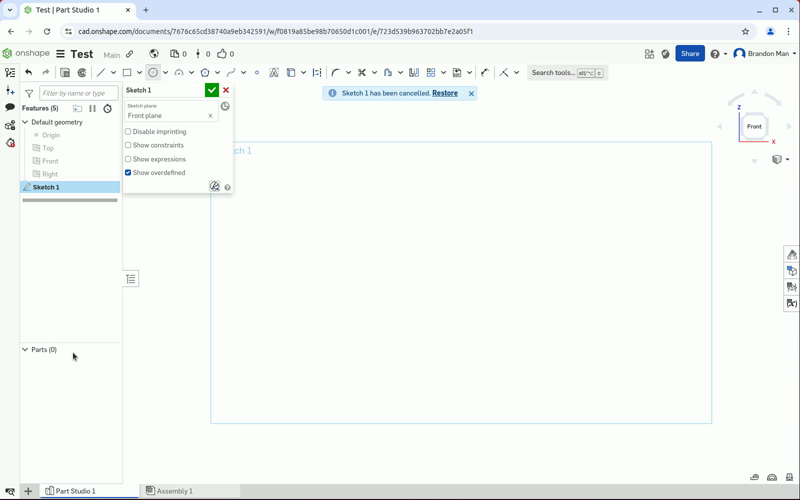
key_down(shift)
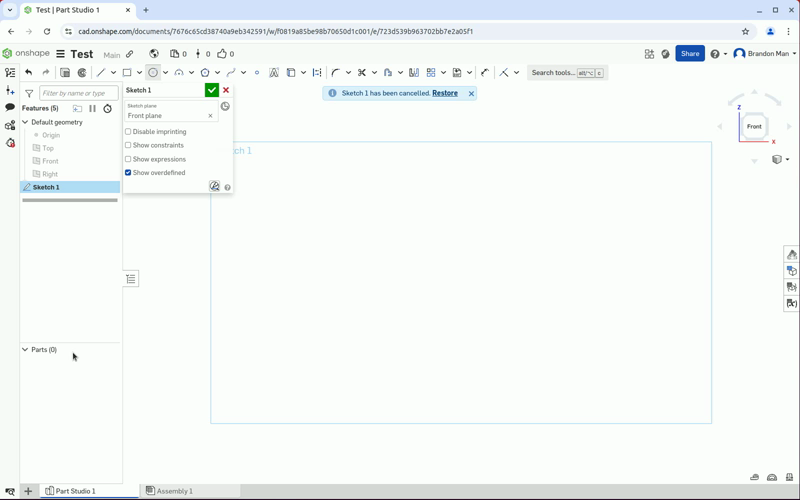
mouse_move(460, 282)
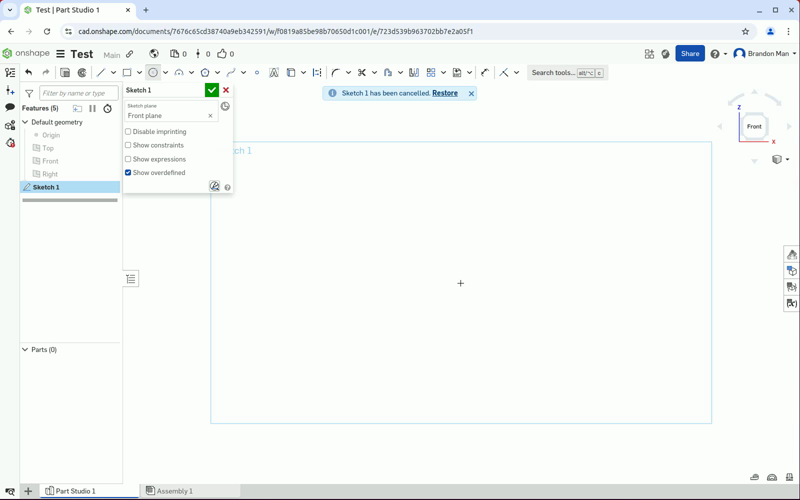
click(460, 282)
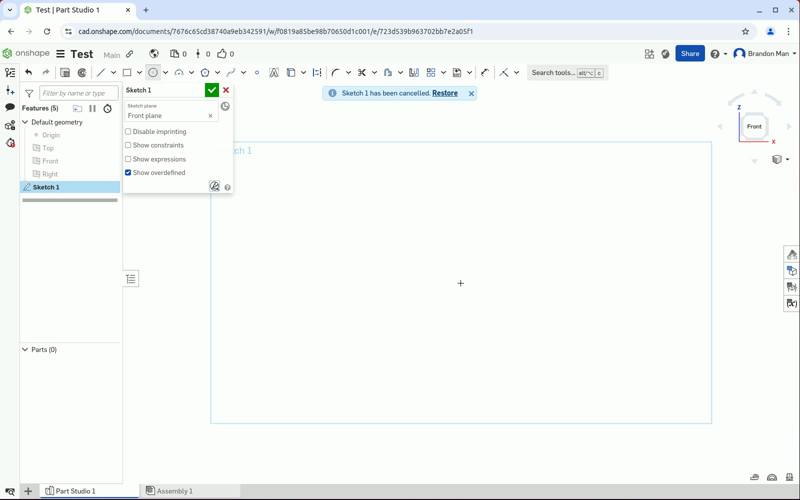
key_up(shift)
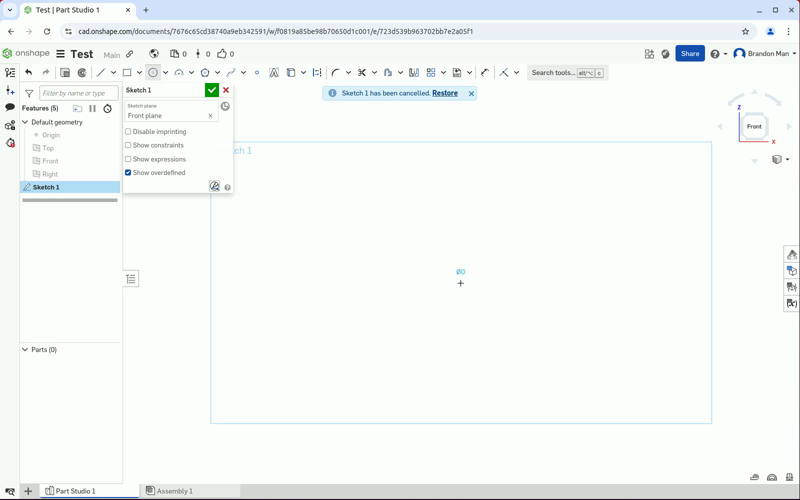
mouse_move(505, 282)
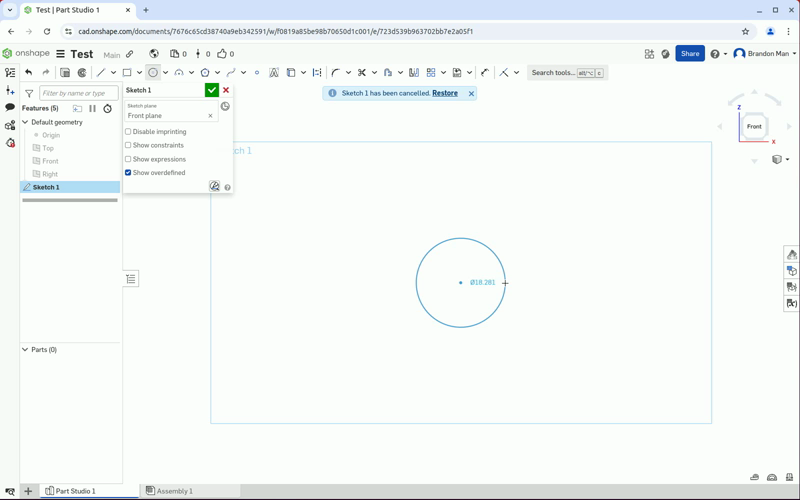
click(505, 282)
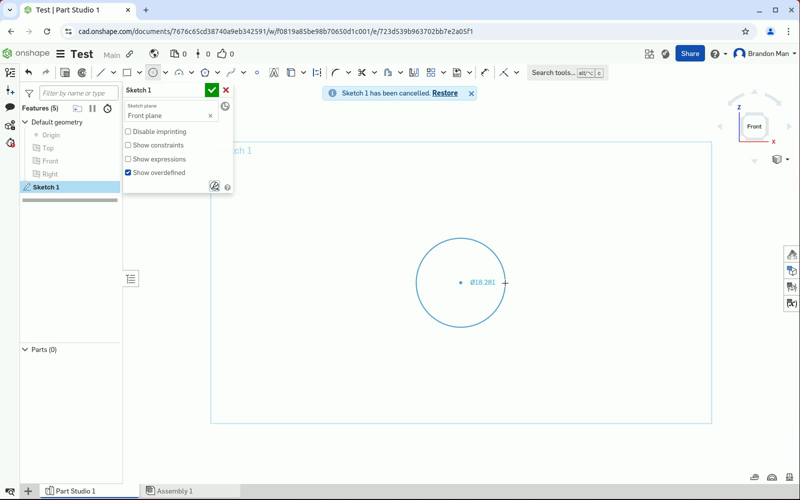
key(esc)
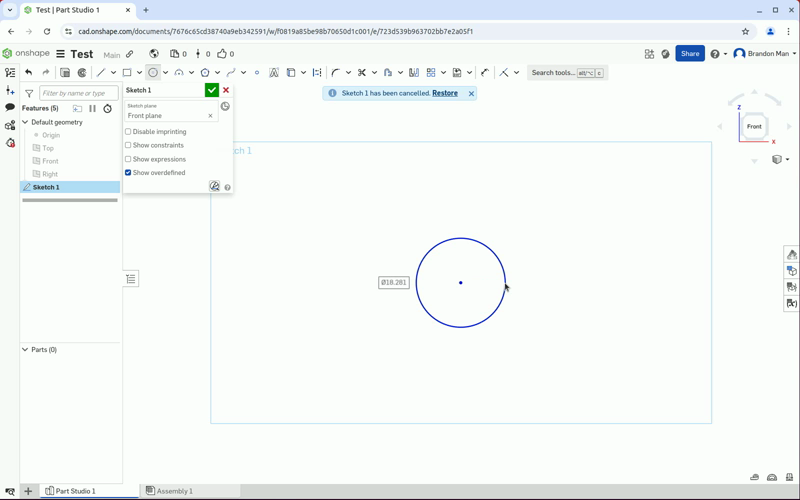
key(c)
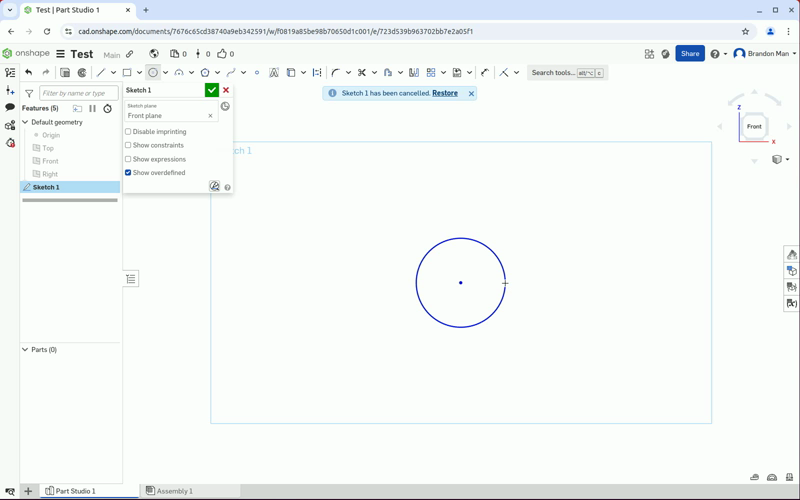
key_down(shift)
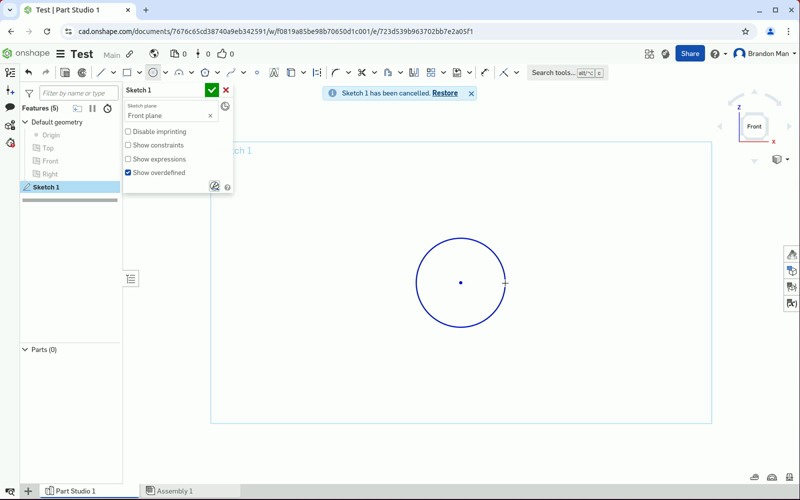
mouse_move(460, 282)
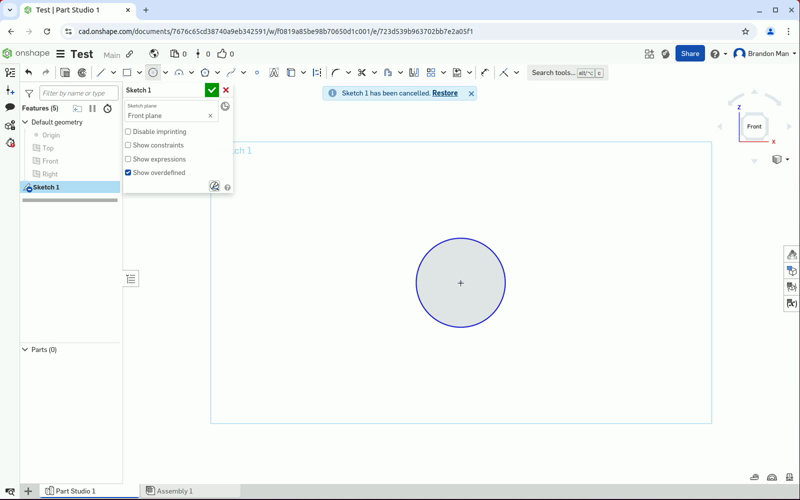
click(460, 282)
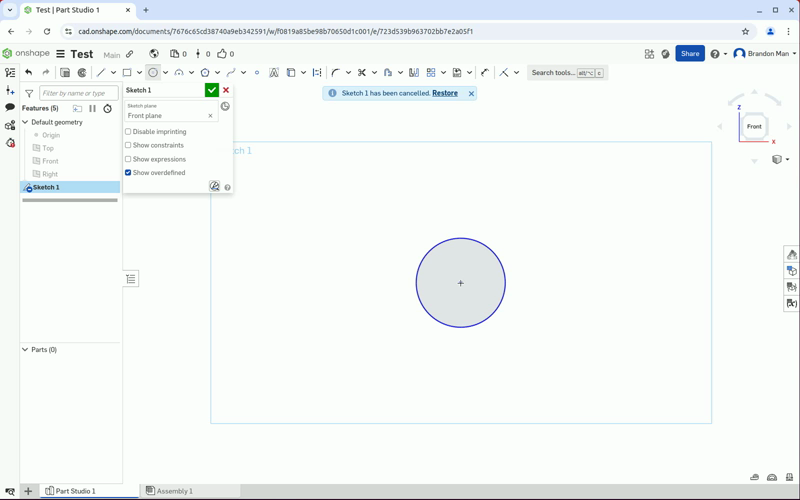
key_up(shift)
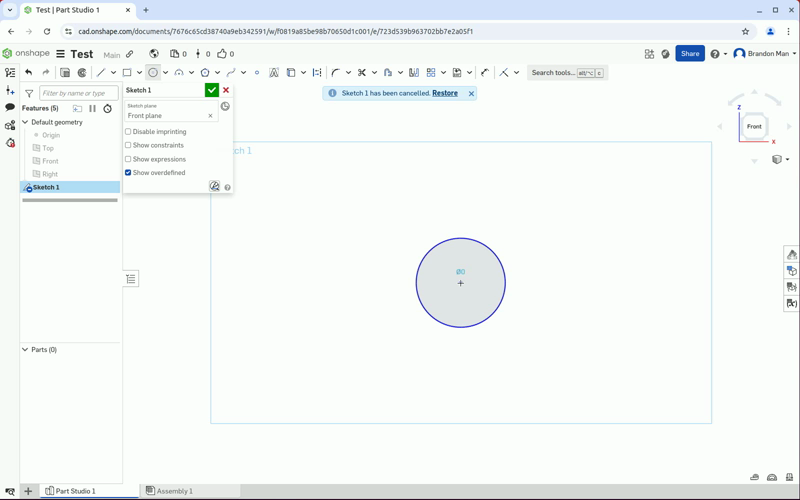
mouse_move(478, 282)
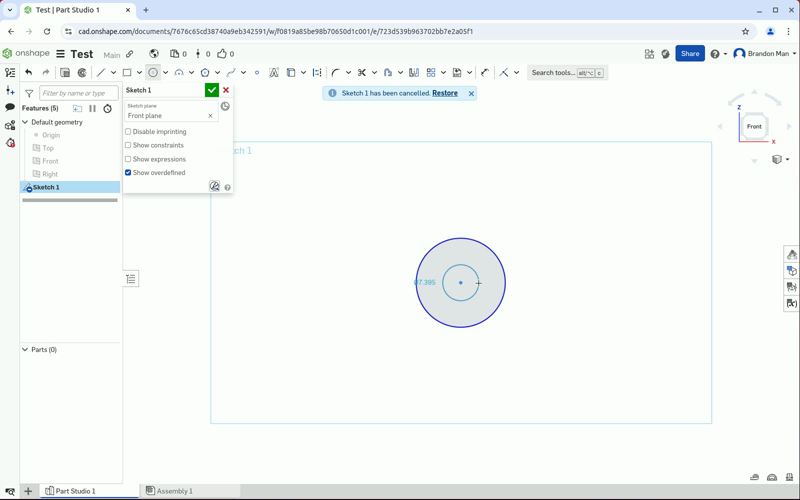
click(478, 282)
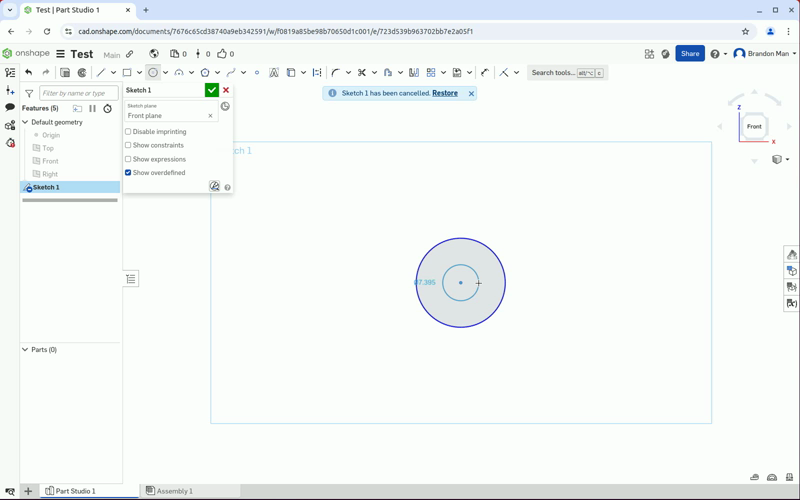
key(esc)
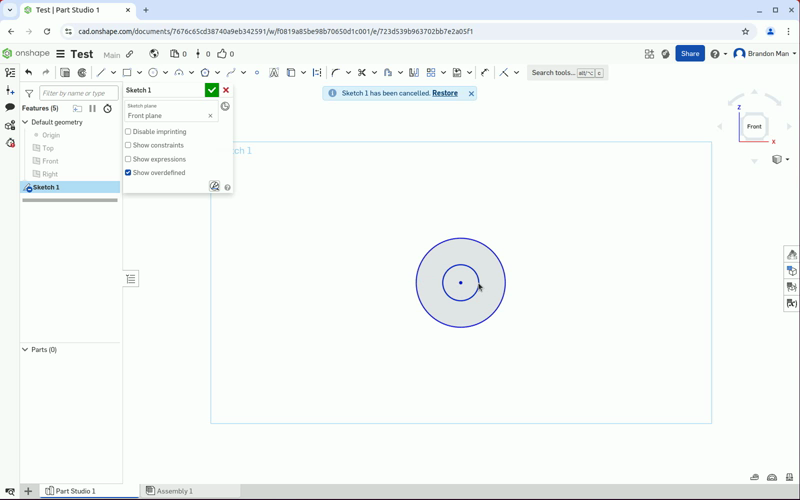
mouse_move(446, 303)
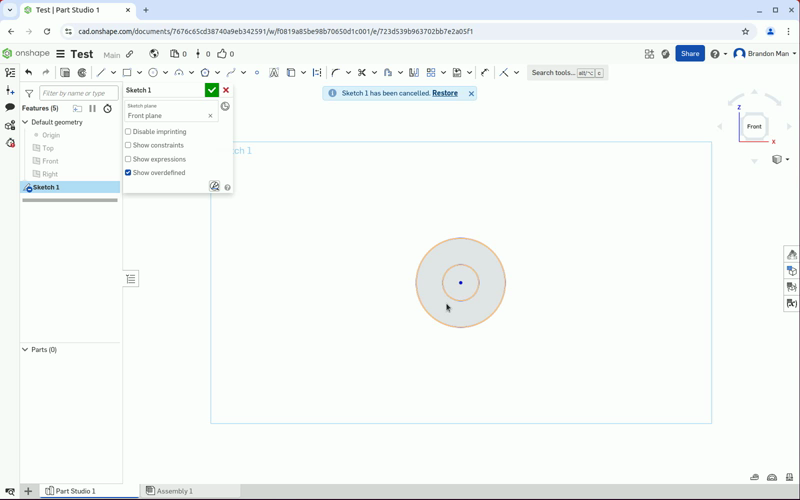
click(446, 303)
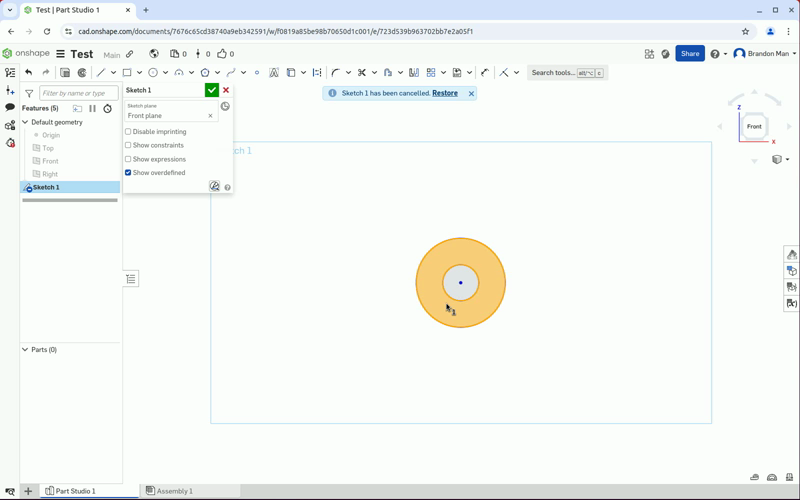
mouse_move(73, 352)
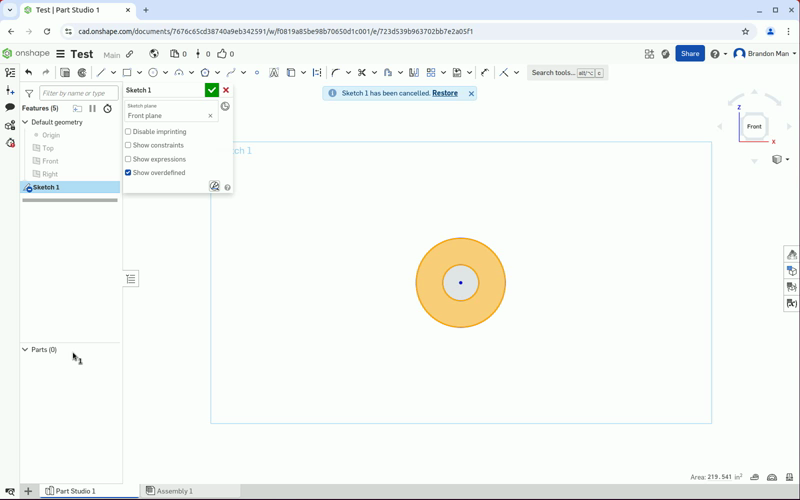
key(shift+y)
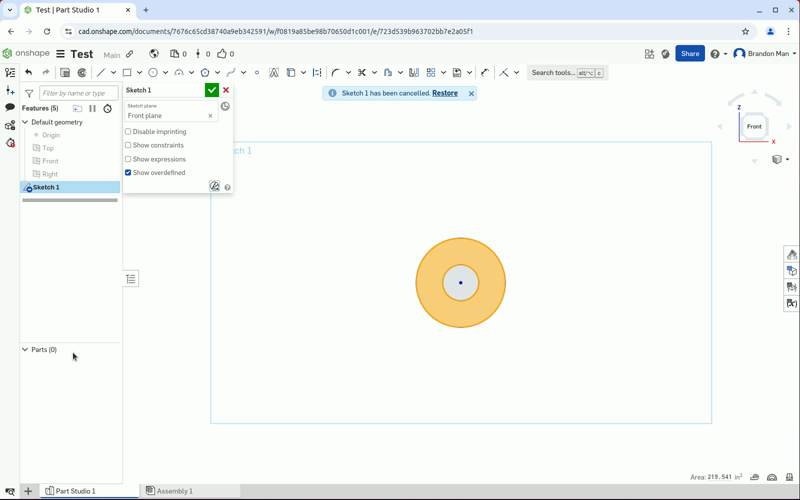
key(shift+e)
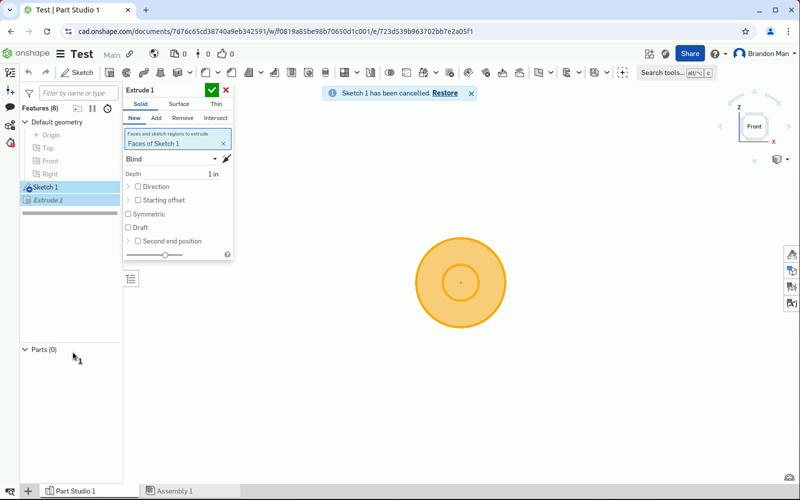
mouse_move(143, 106)
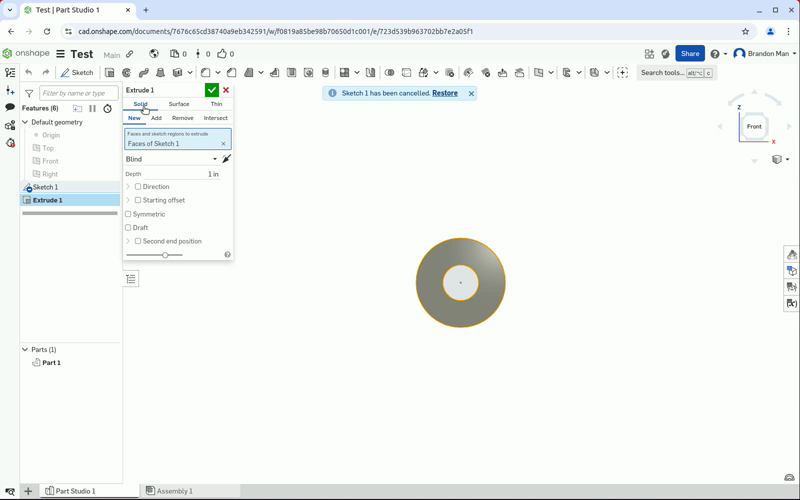
click(143, 106)
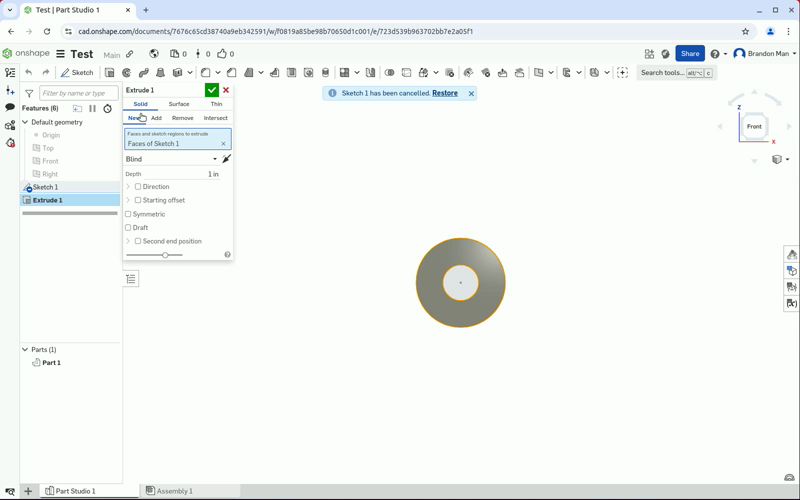
mouse_move(137, 120)
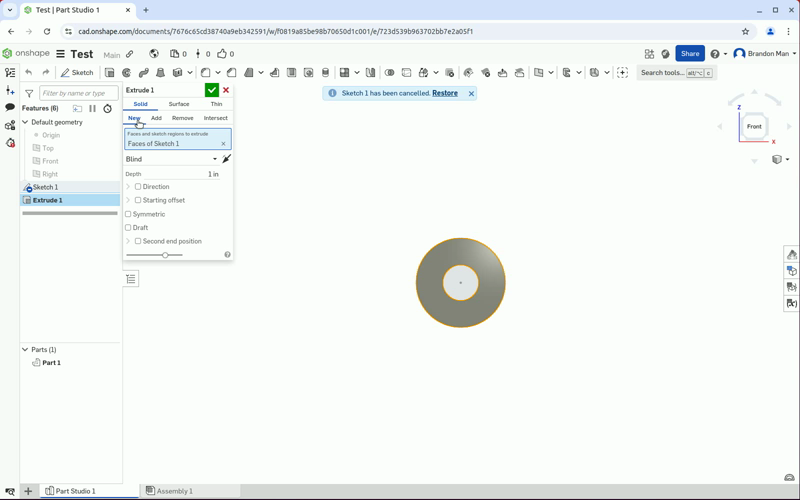
click(137, 120)
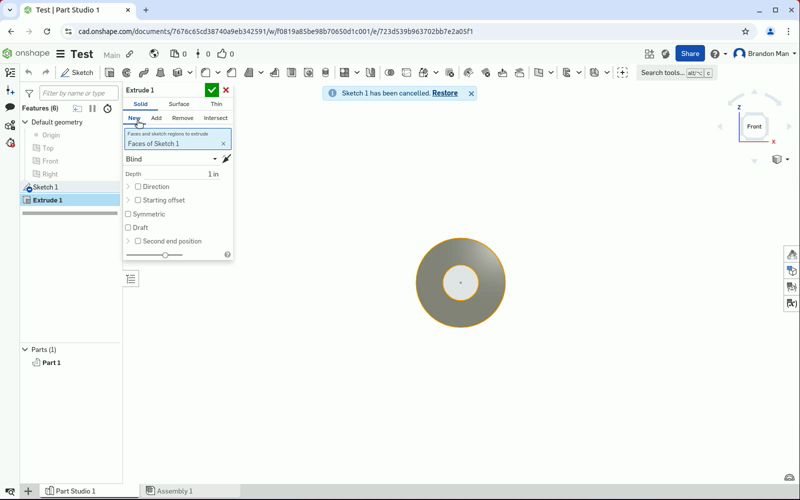
key(tab, 4)
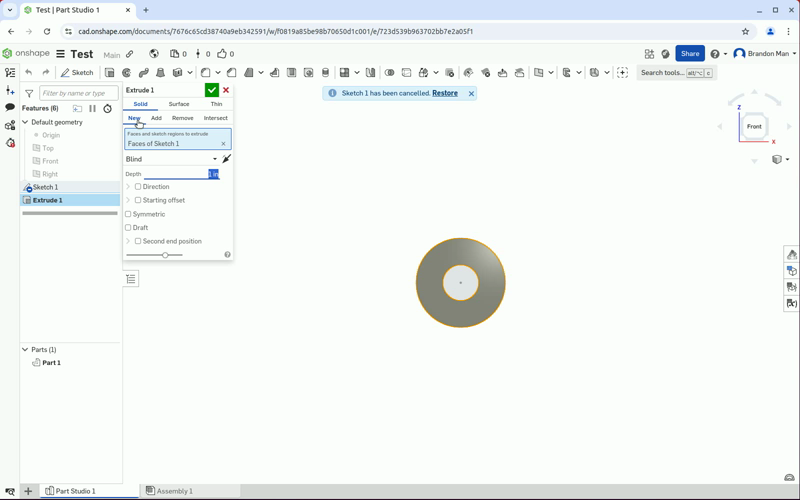
text(3.611)
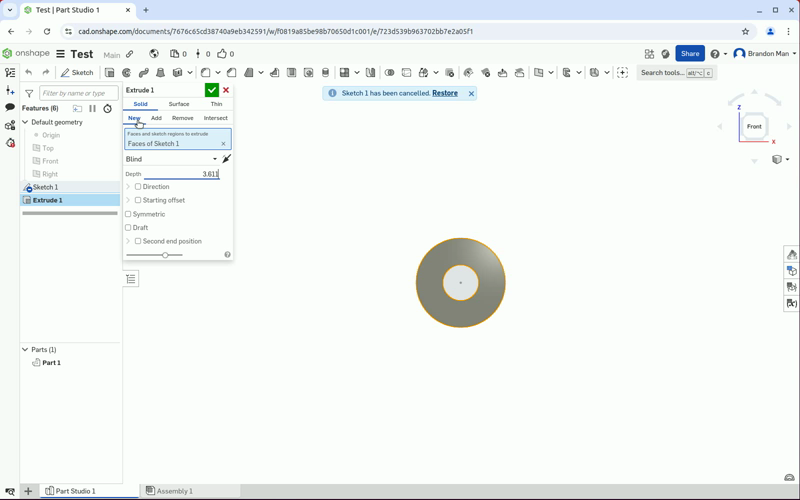
key(enter)
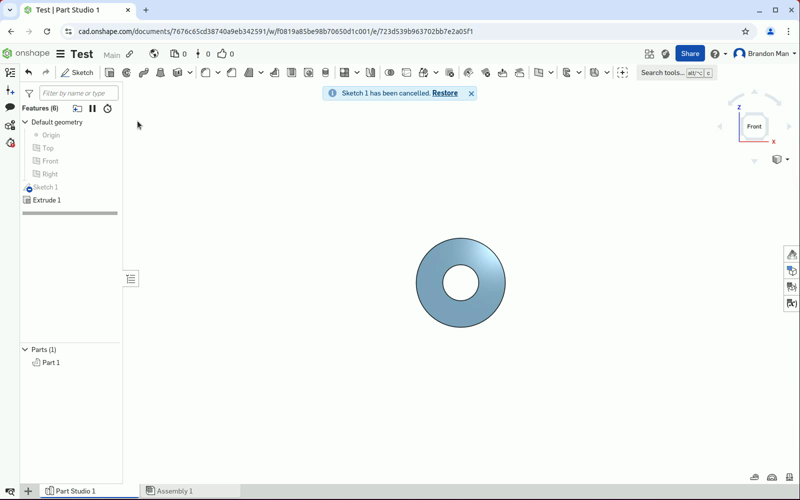
key(shift+h)
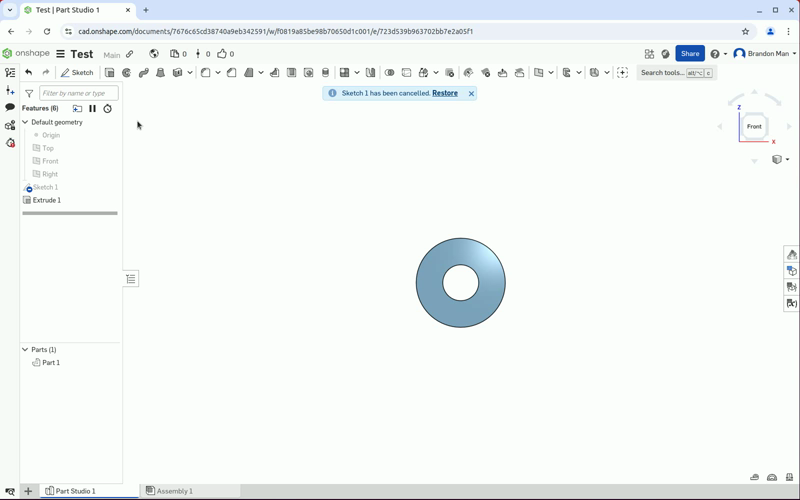
key(shift+h)
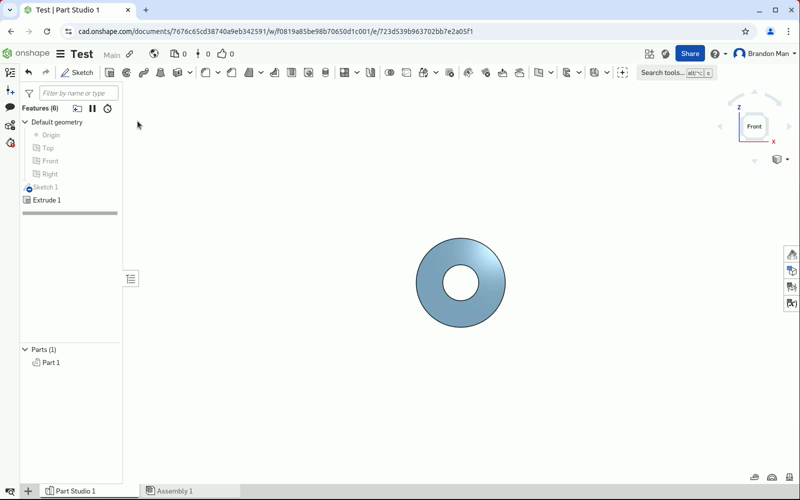
mouse_move(73, 189)
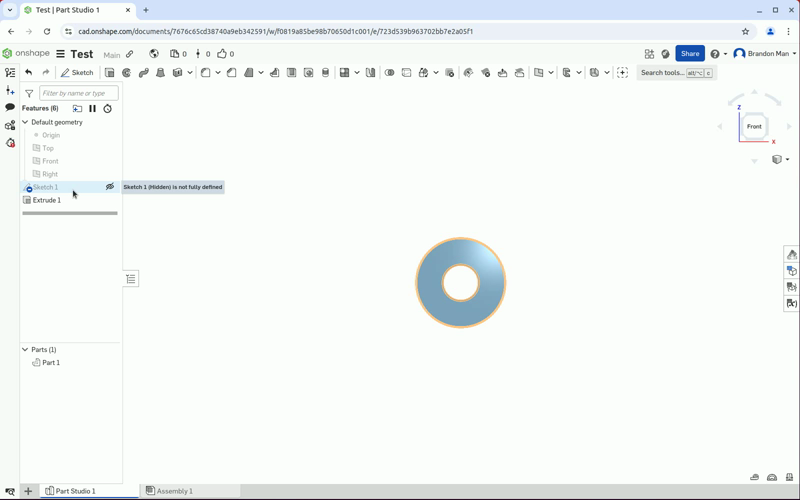
click(73, 189)
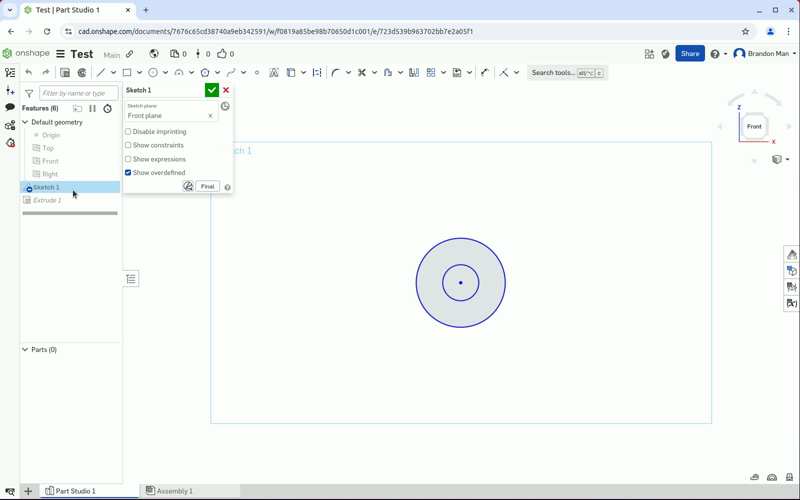
mouse_move(229, 92)
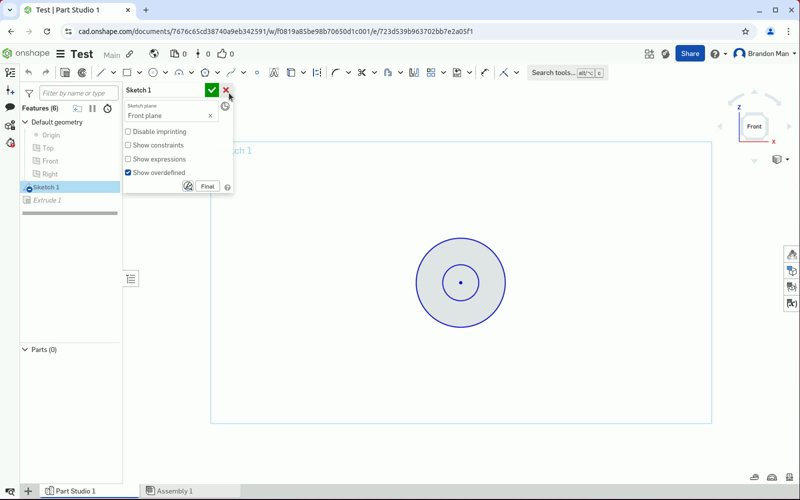
click(229, 92)
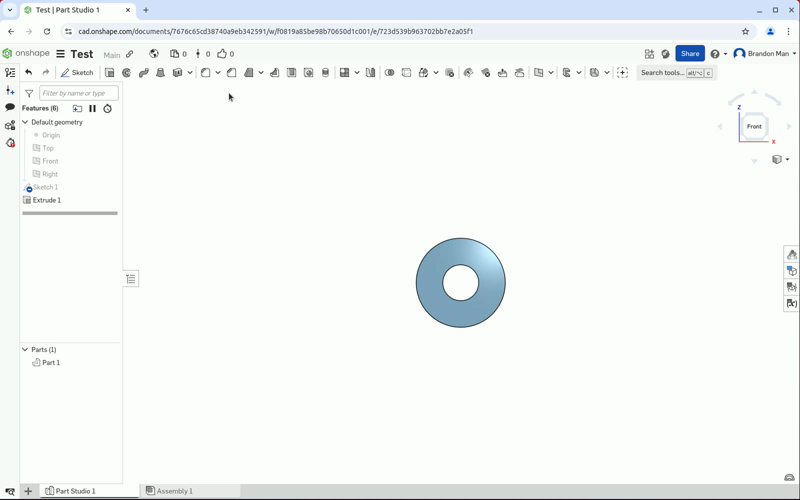
mouse_move(541, 75)
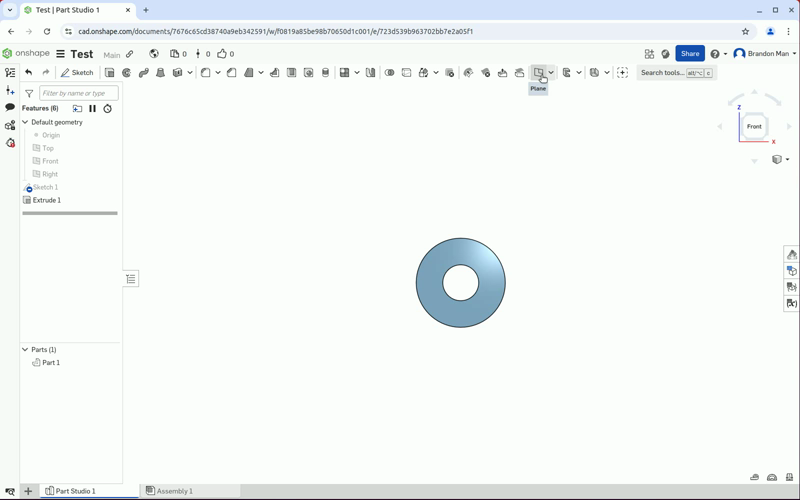
click(541, 75)
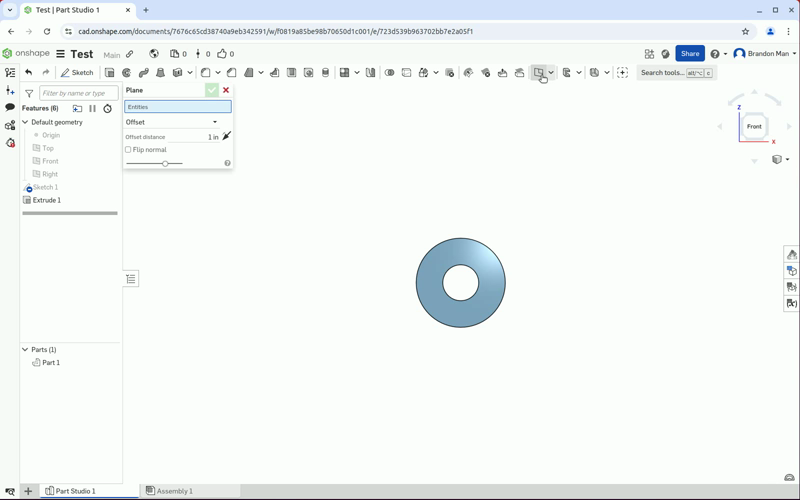
mouse_move(73, 163)
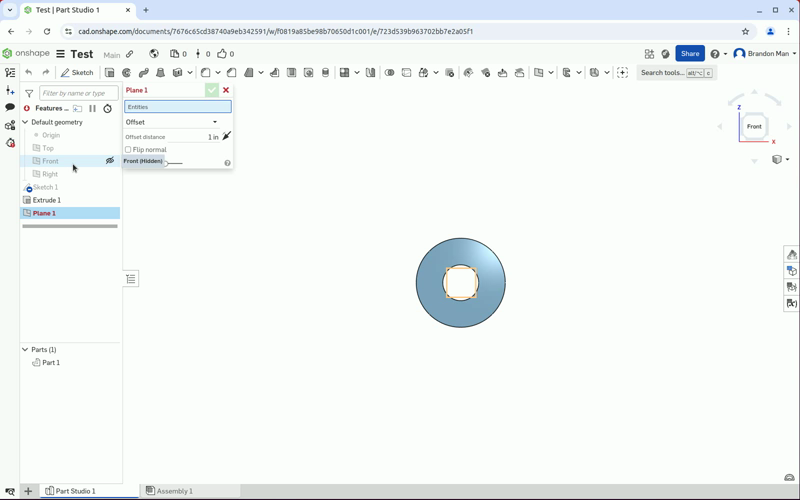
click(73, 163)
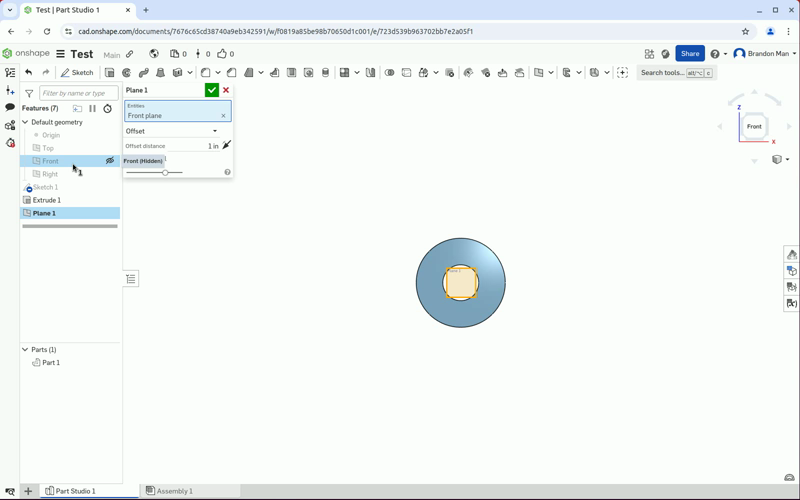
key(tab, 2)
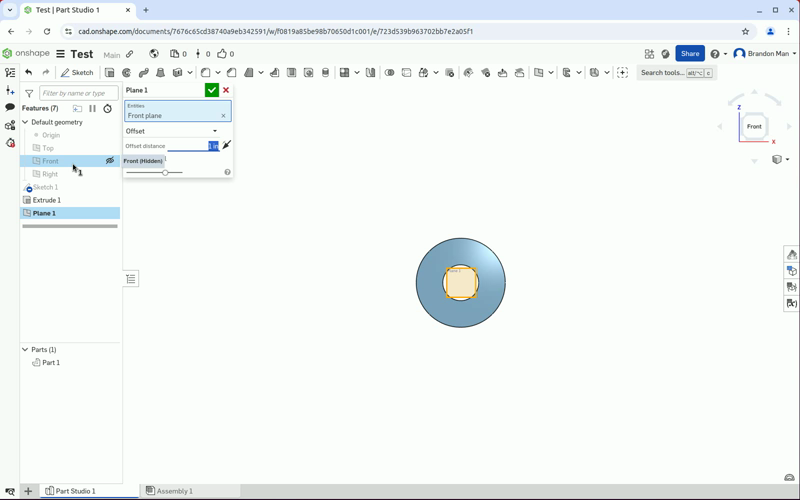
text(3.605)
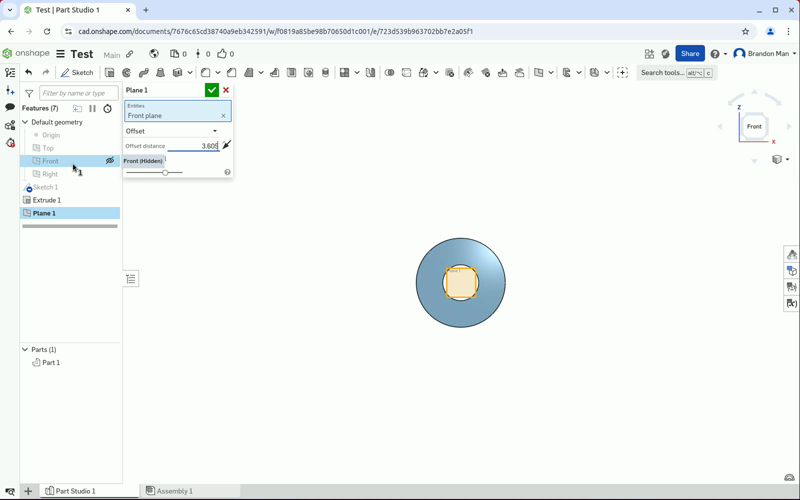
key(enter, 2)
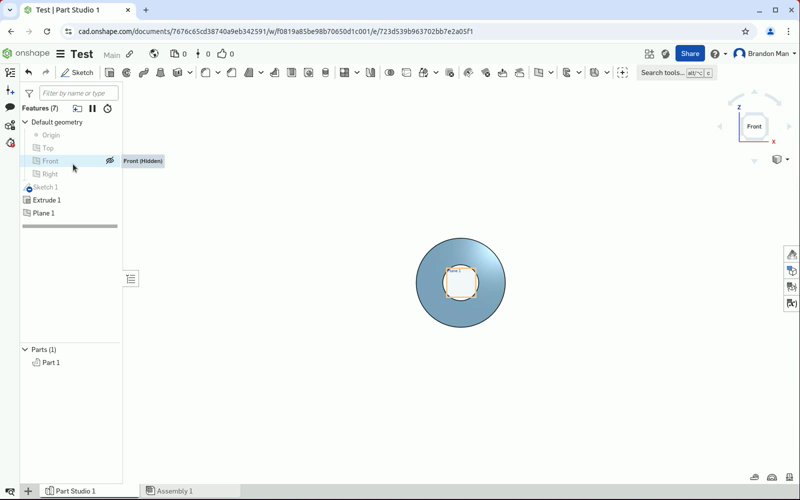
key(shift+s)
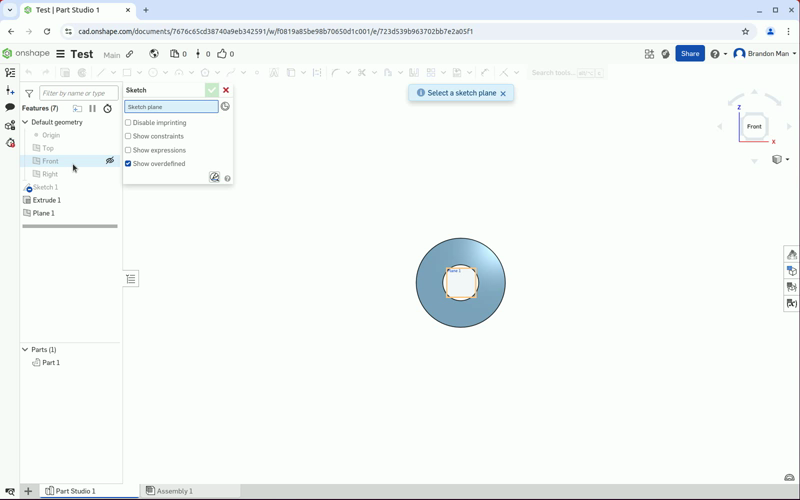
mouse_move(73, 215)
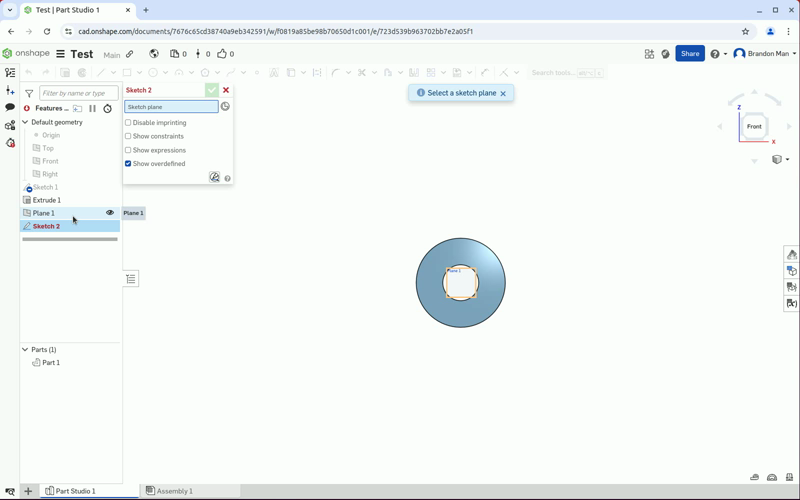
click(73, 215)
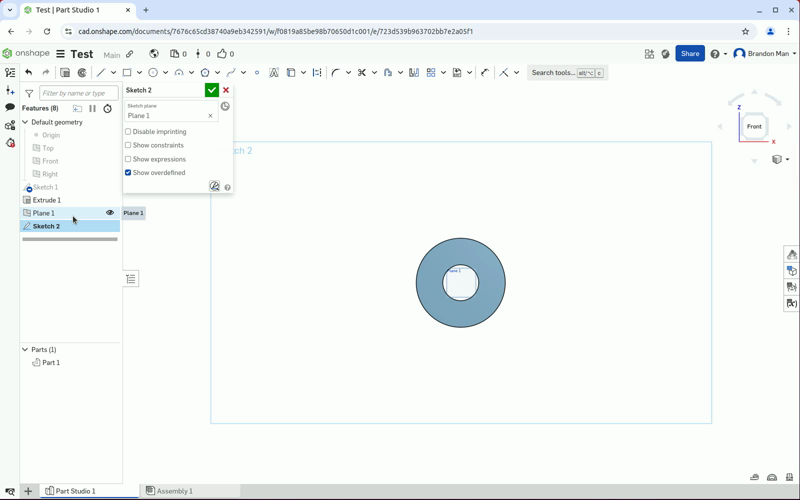
mouse_move(73, 352)
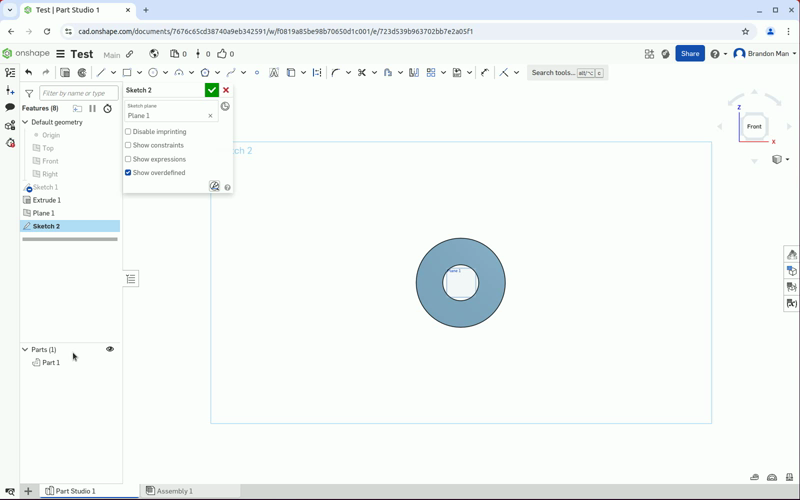
key(y)
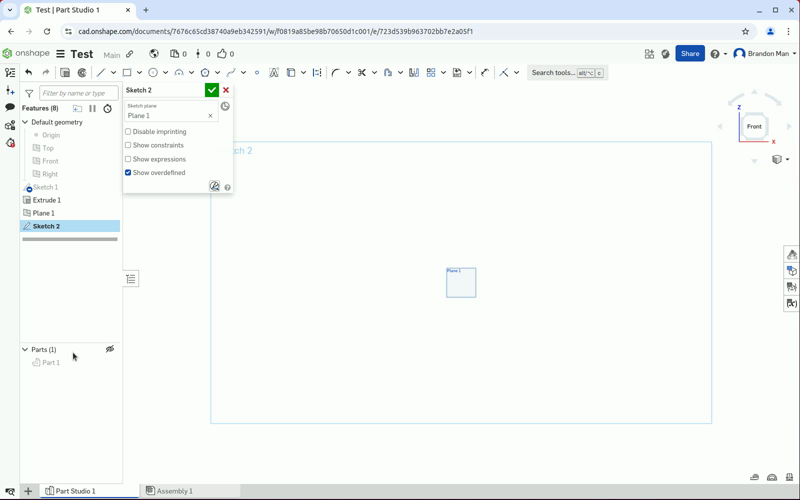
key(c)
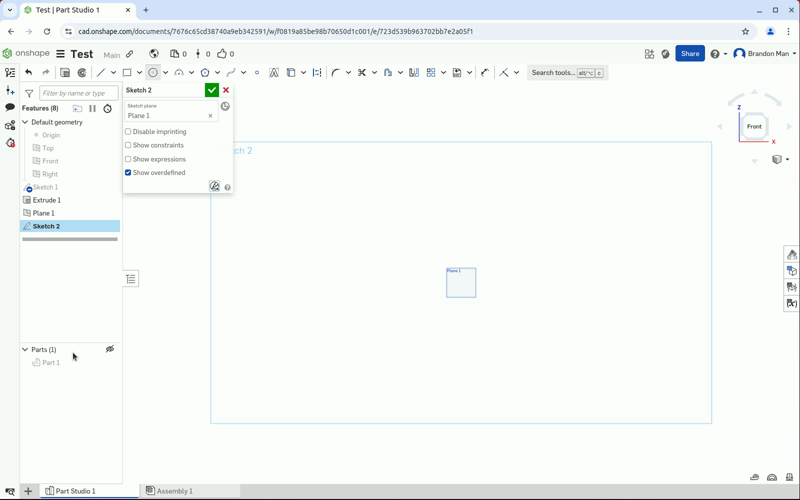
key_down(shift)
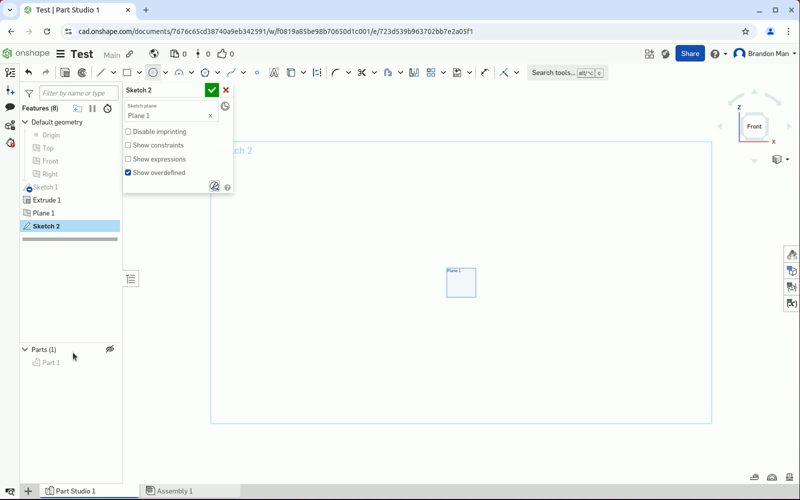
mouse_move(460, 282)
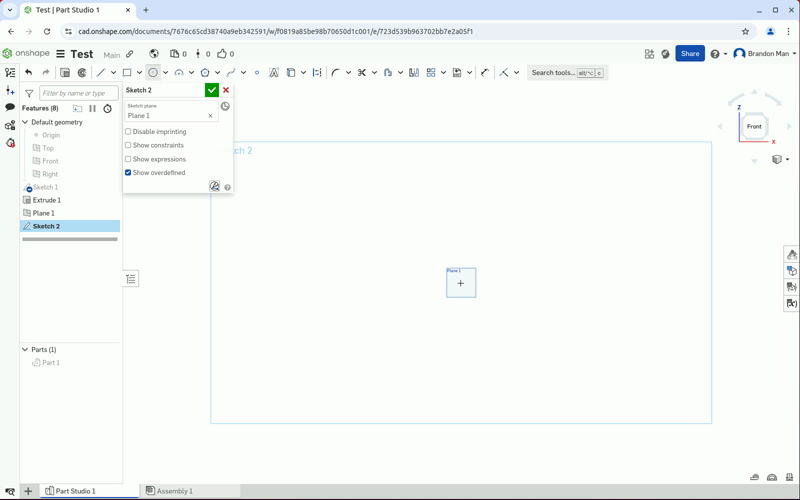
click(460, 282)
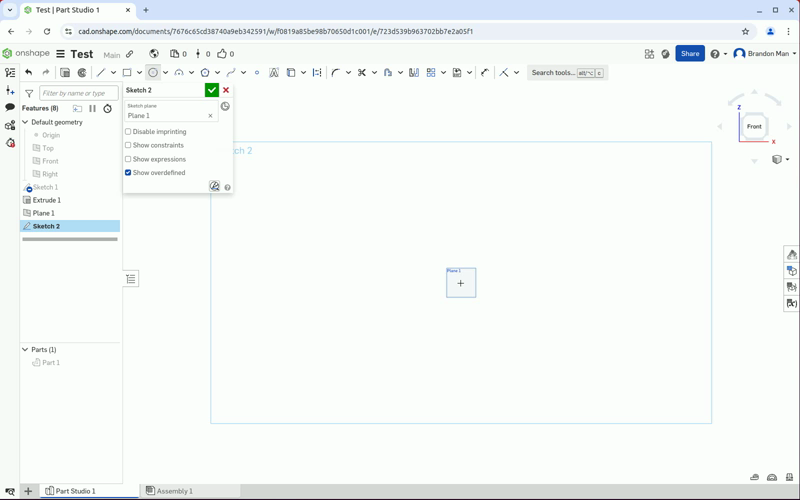
key_up(shift)
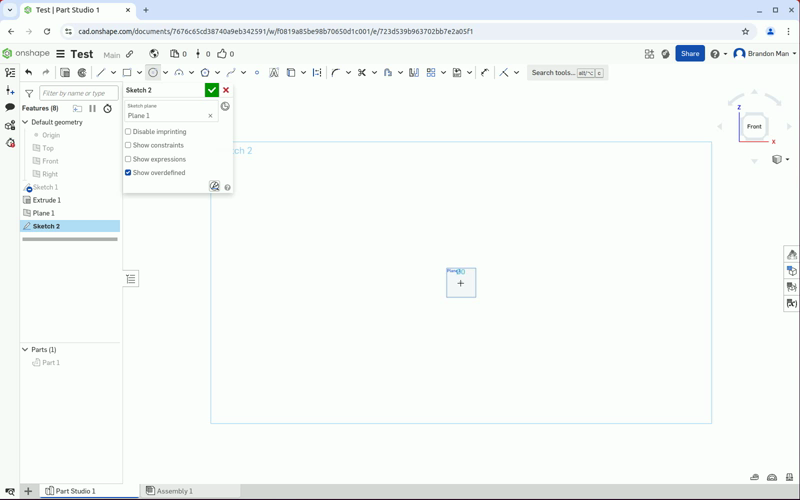
mouse_move(492, 282)
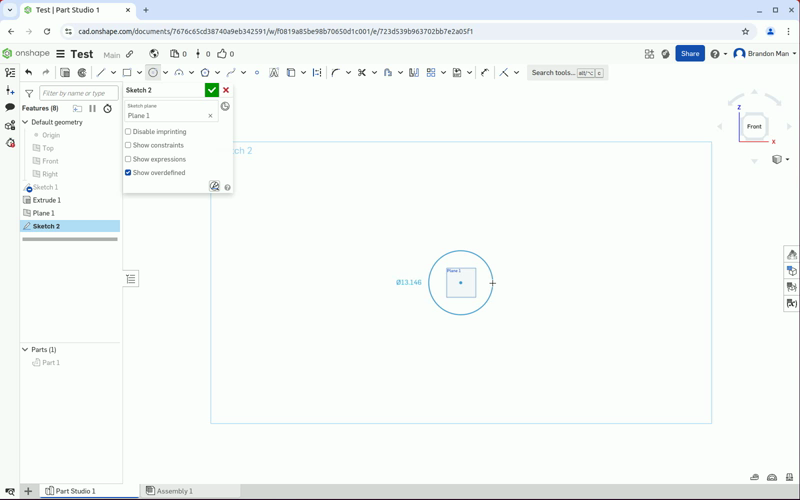
click(492, 282)
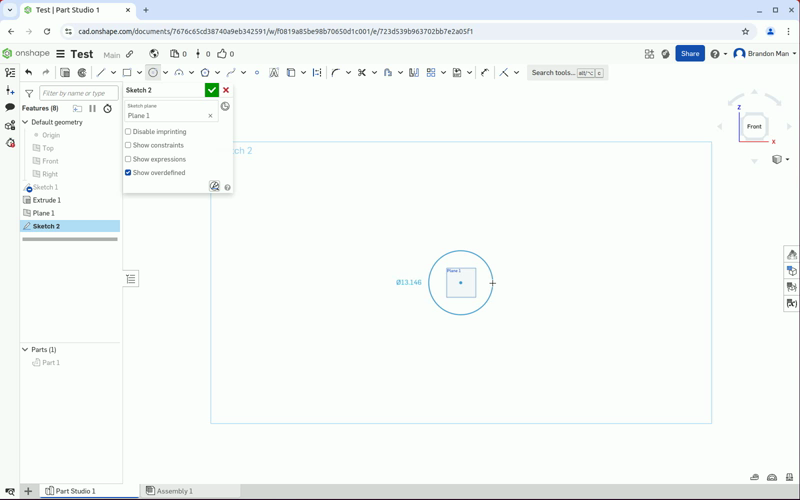
key(esc)
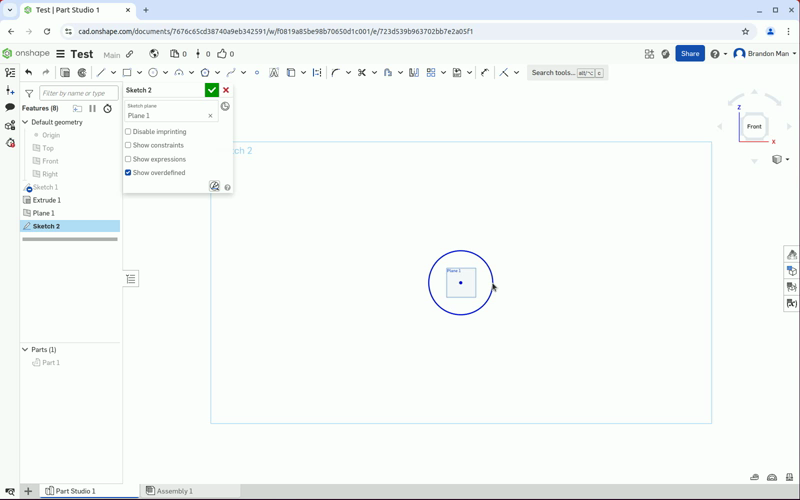
key(c)
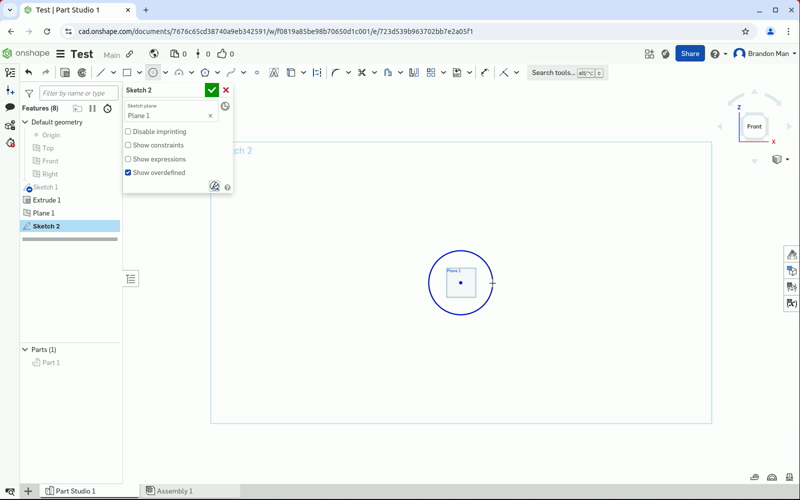
key_down(shift)
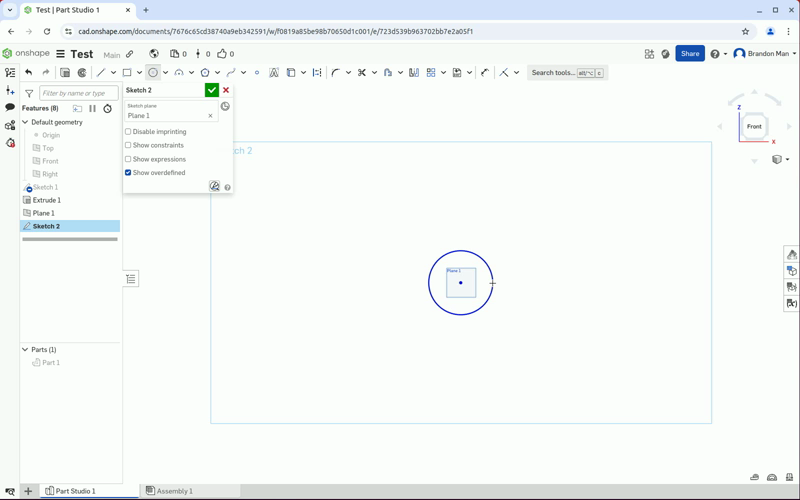
mouse_move(460, 282)
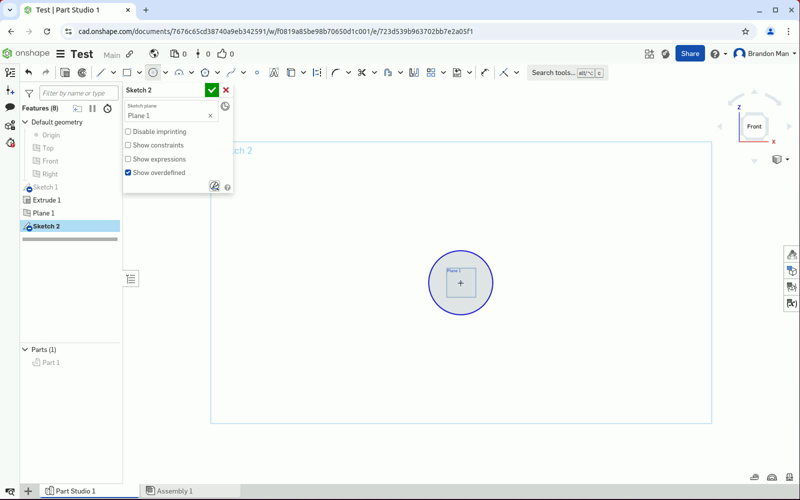
click(460, 282)
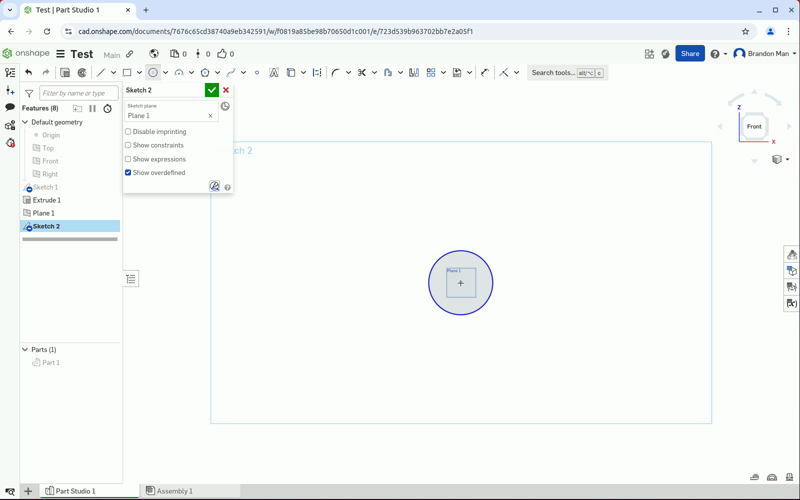
key_up(shift)
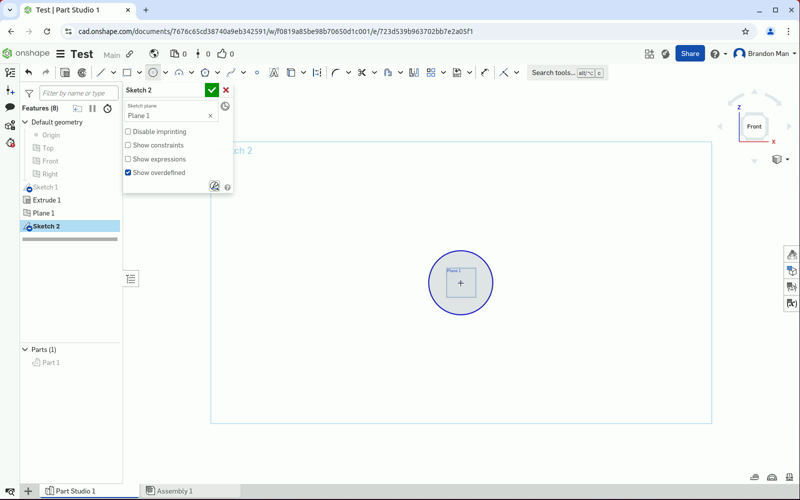
mouse_move(478, 282)
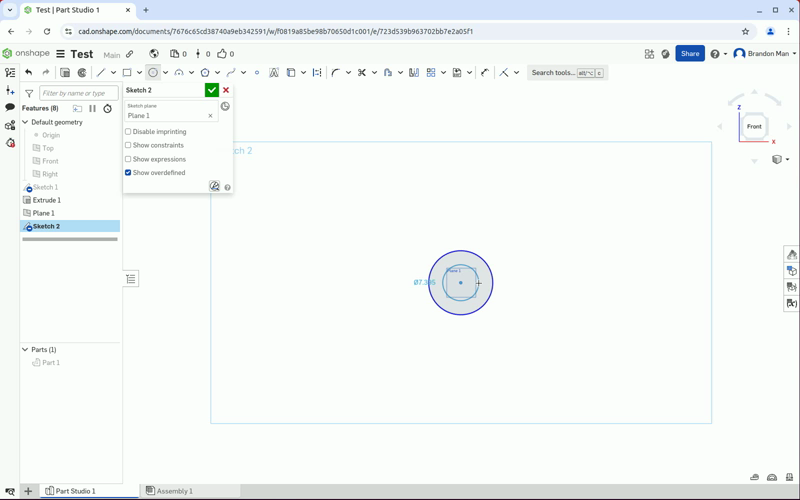
click(478, 282)
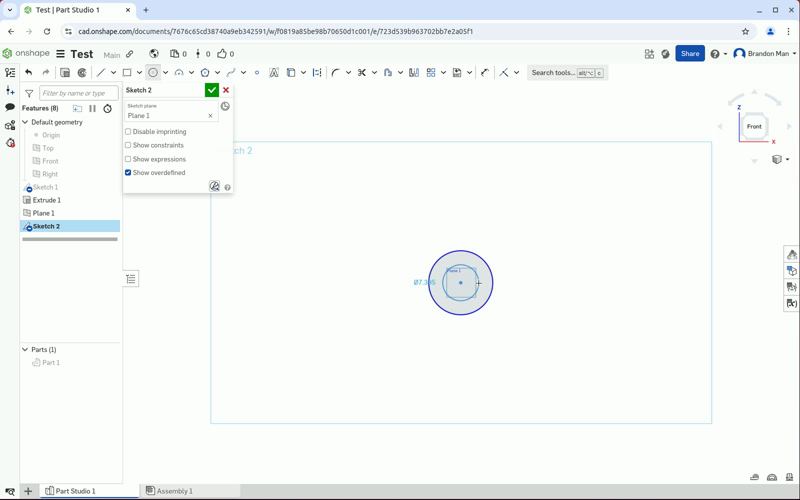
key(esc)
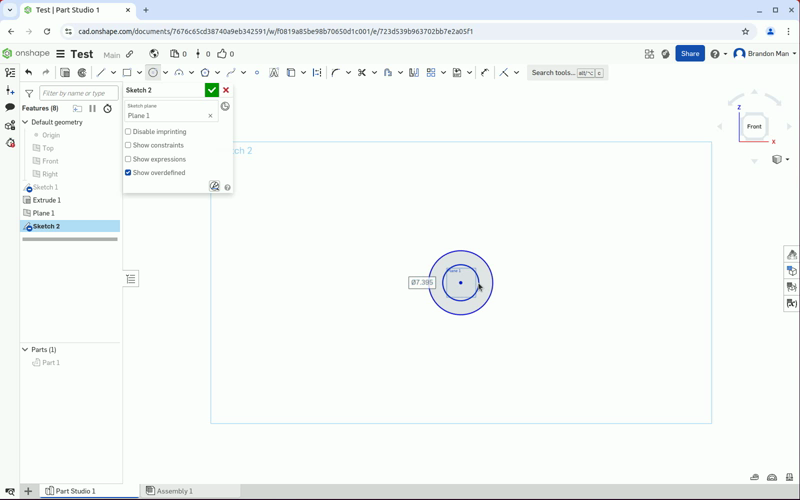
mouse_move(473, 309)
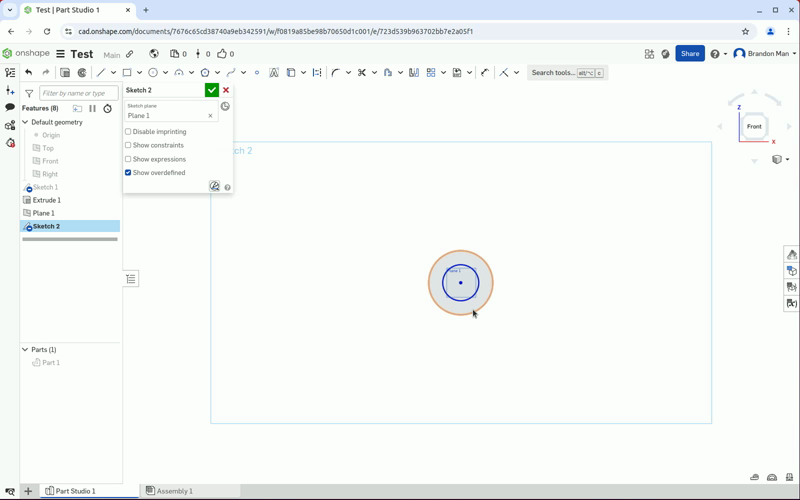
click(473, 309)
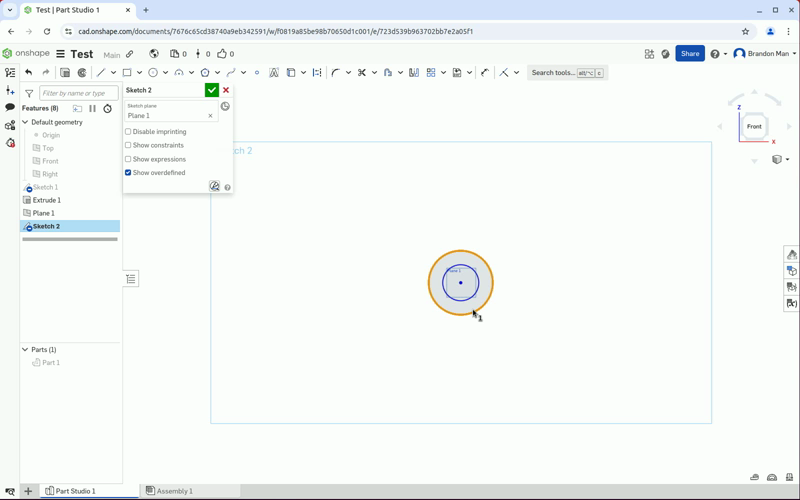
mouse_move(73, 352)
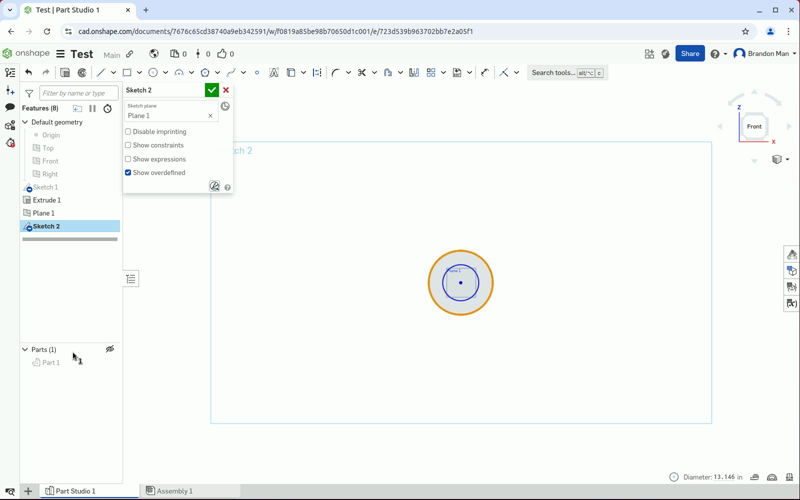
key(shift+y)
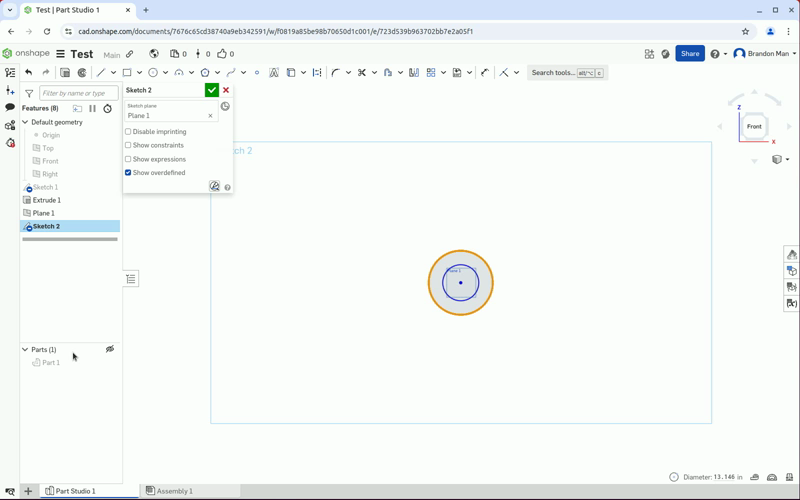
key(shift+e)
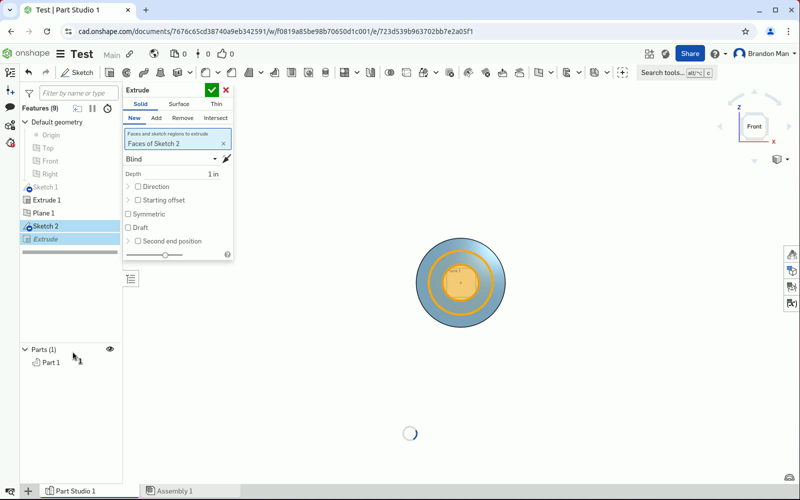
mouse_move(143, 106)
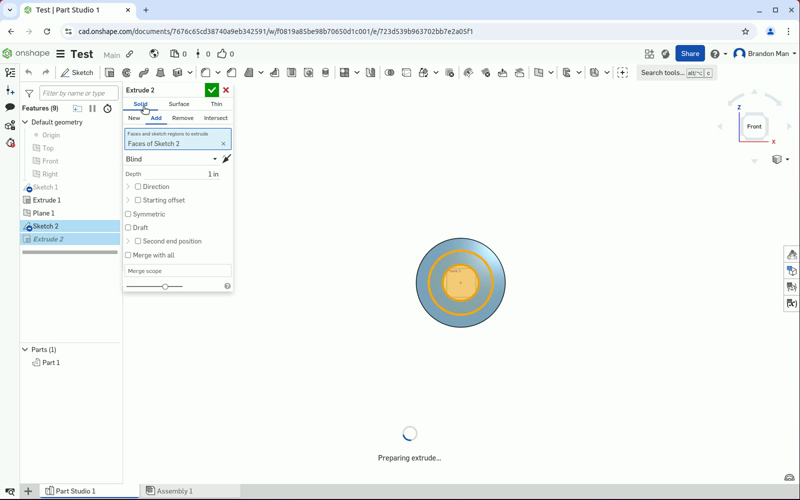
click(143, 106)
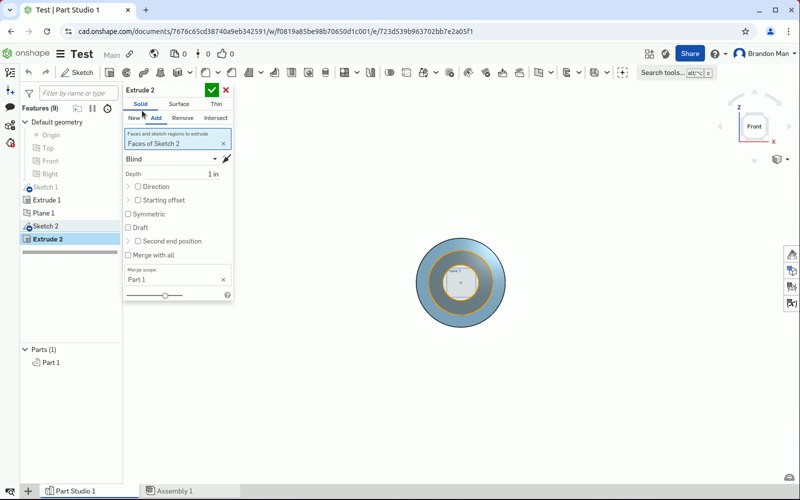
mouse_move(137, 120)
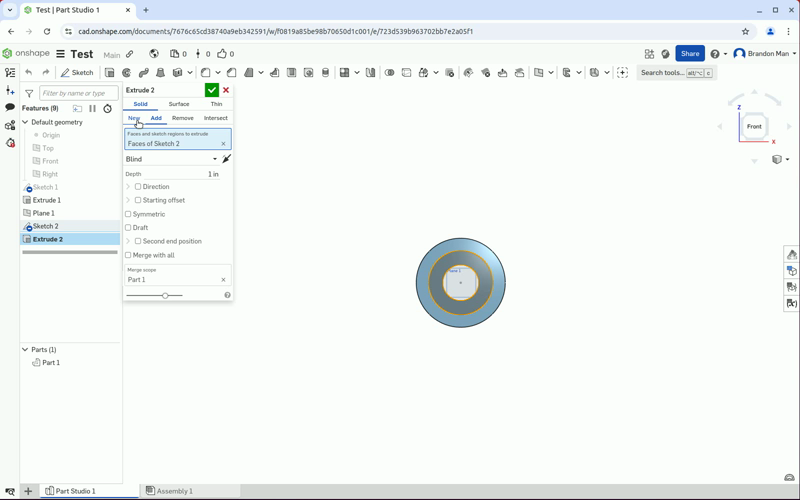
click(137, 120)
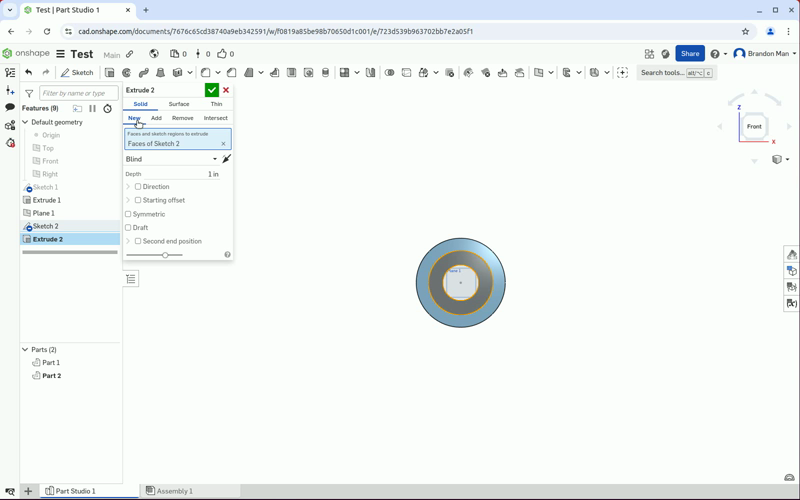
key(tab, 4)
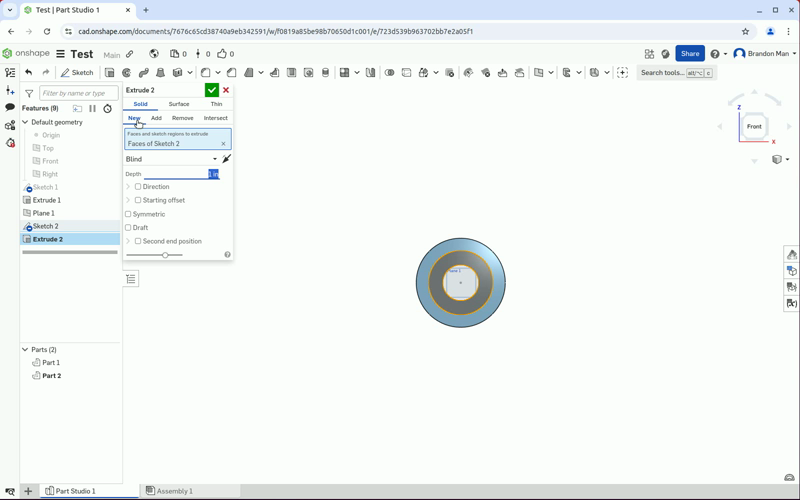
text(1.204)
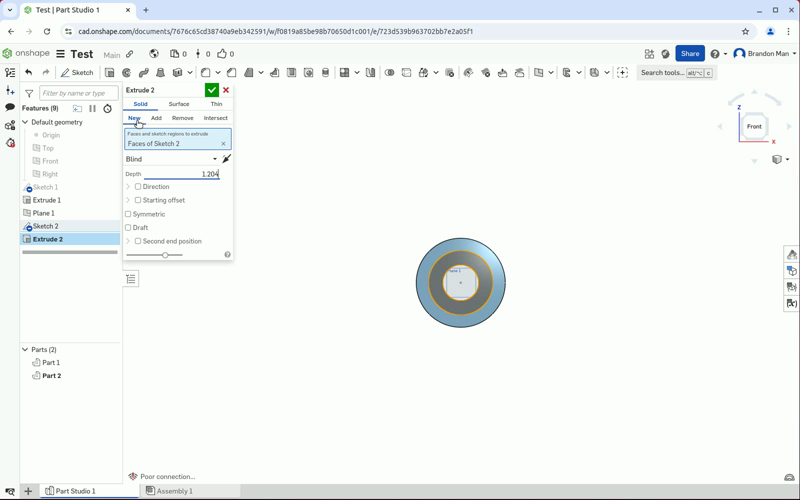
key(enter)
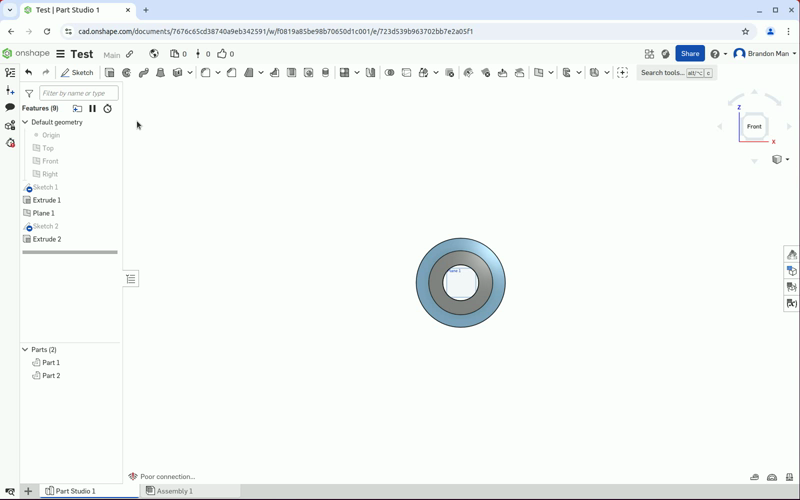
key(shift+h)
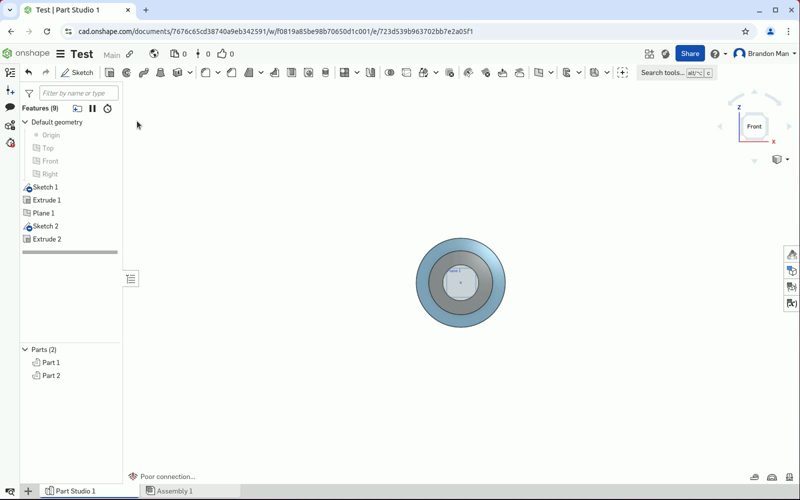
key(shift+h)
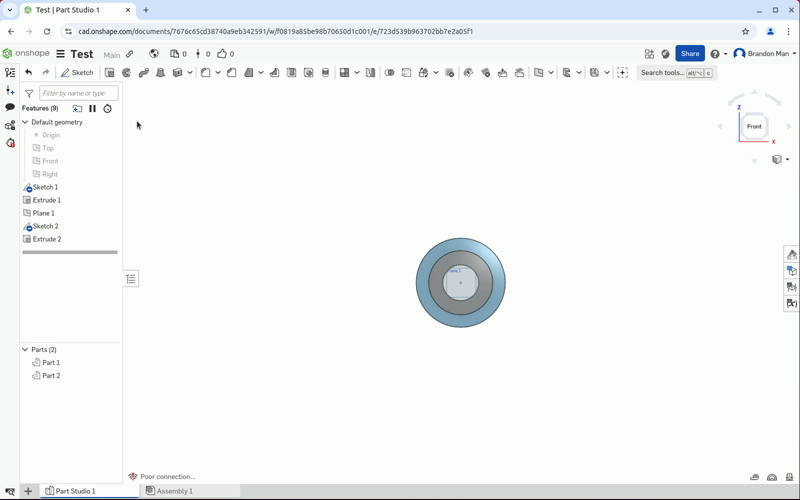
key(shift+7)
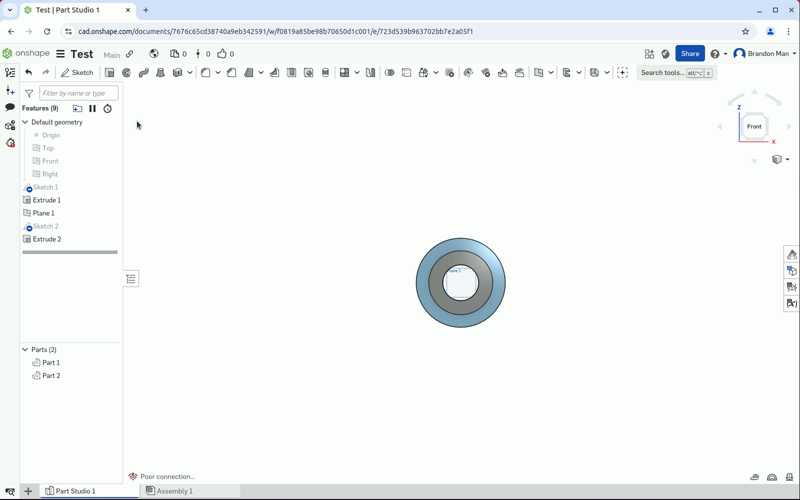
key(left, 2)
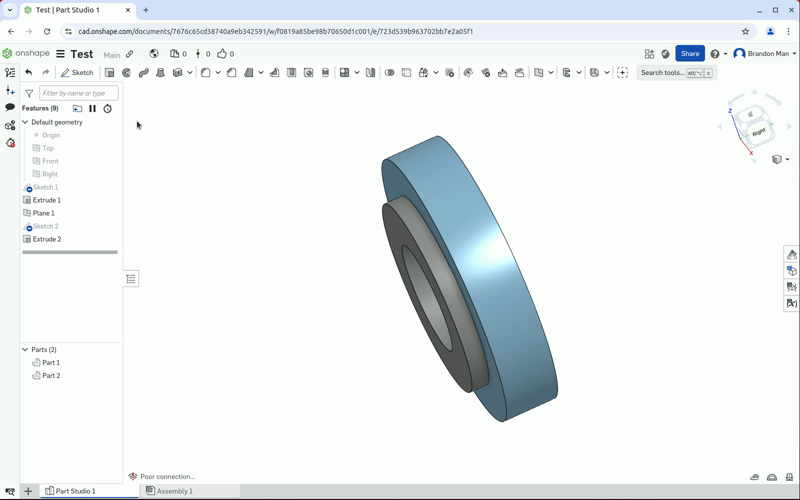
key(down, 2)
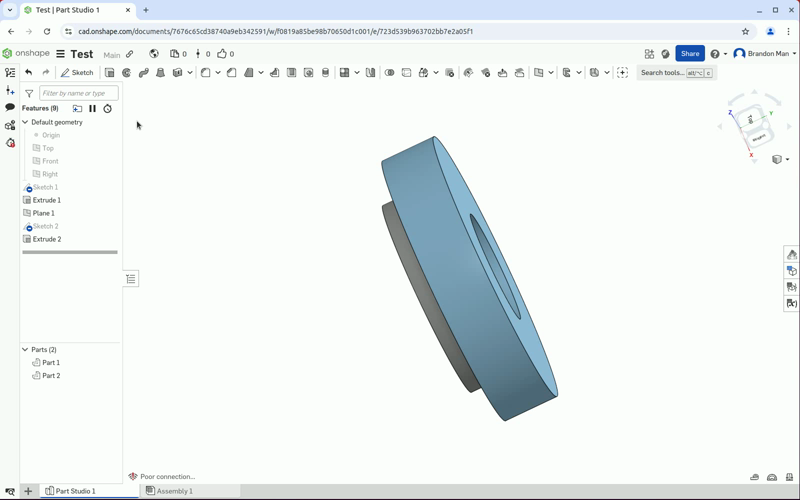
key(up, 2)
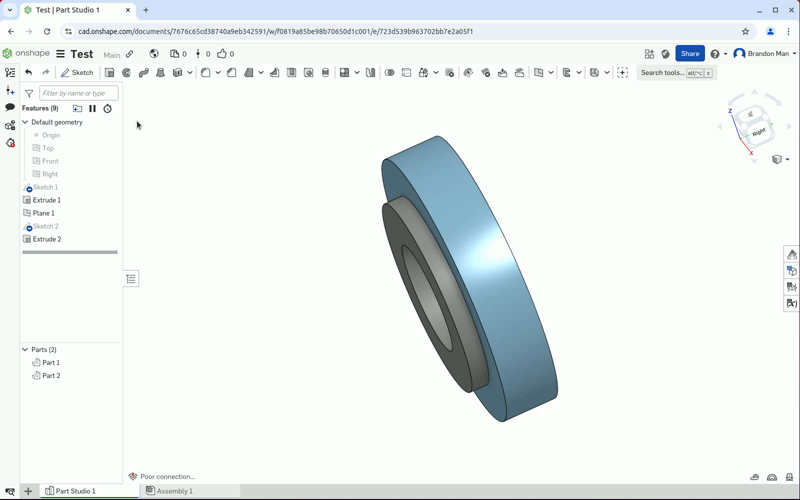
key(right, 2)
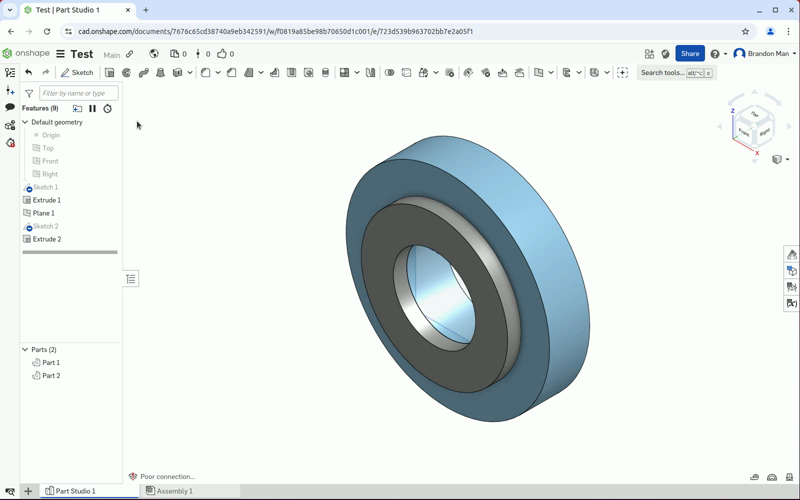
mouse_move(73, 189)
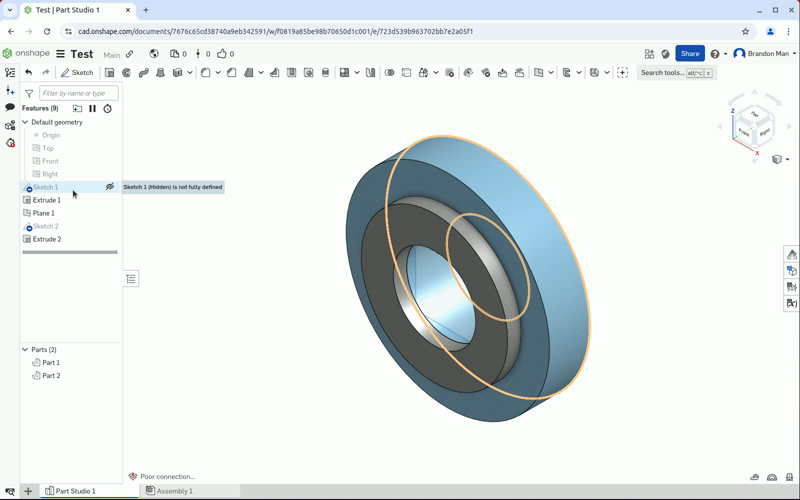
click(73, 189)